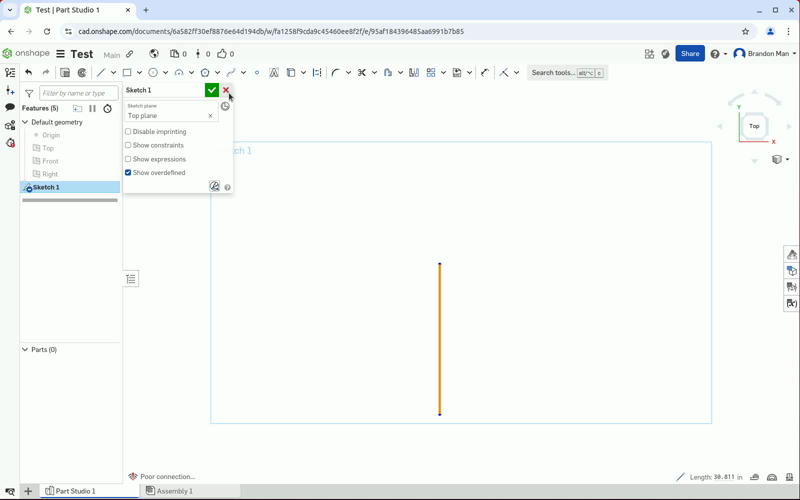
key(shift+h)
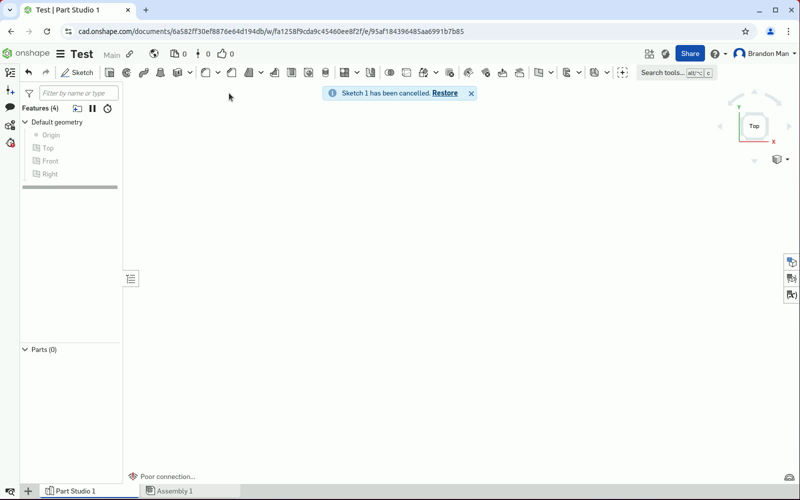
mouse_move(73, 352)
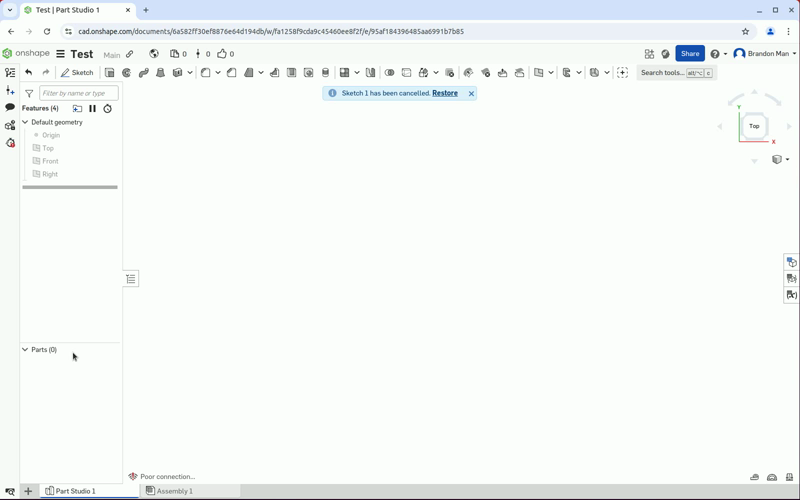
key(y)
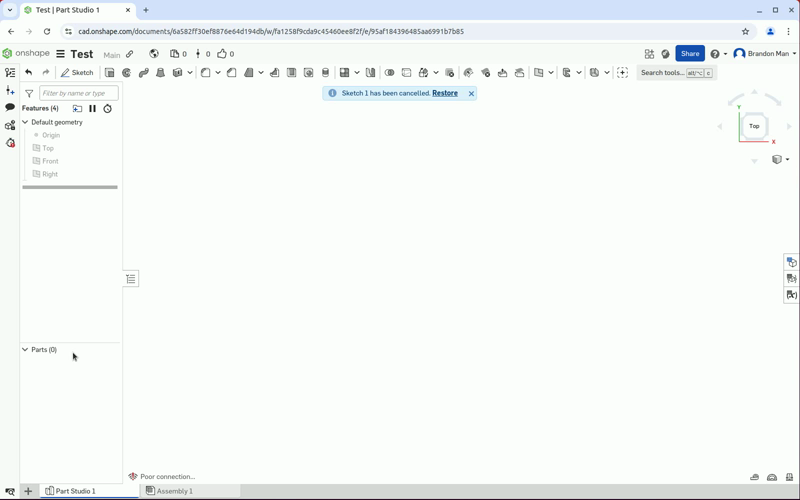
key(shift+p)
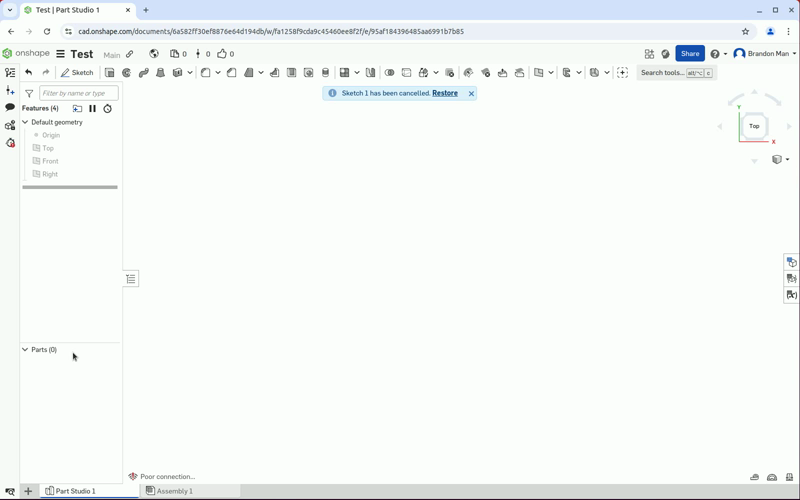
key(space)
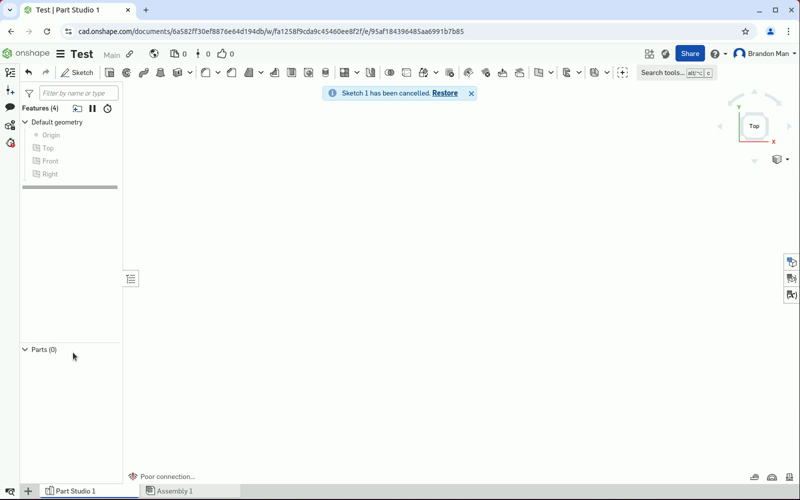
key_down(shift)
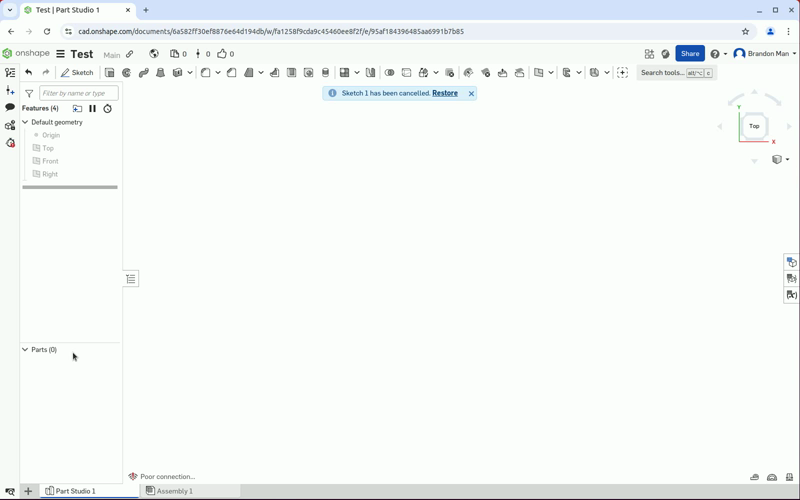
key(up)
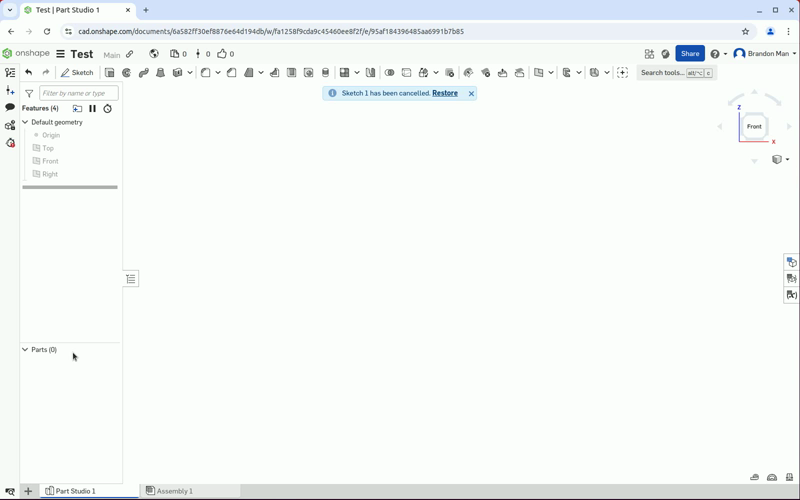
key_up(shift)
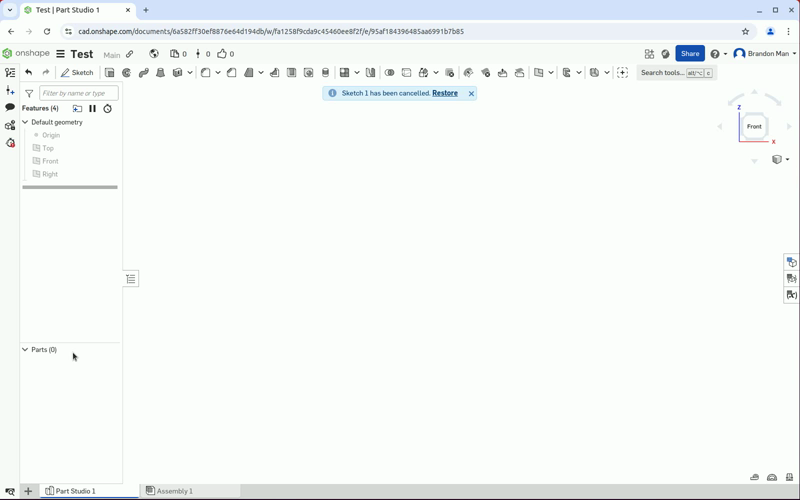
mouse_move(73, 352)
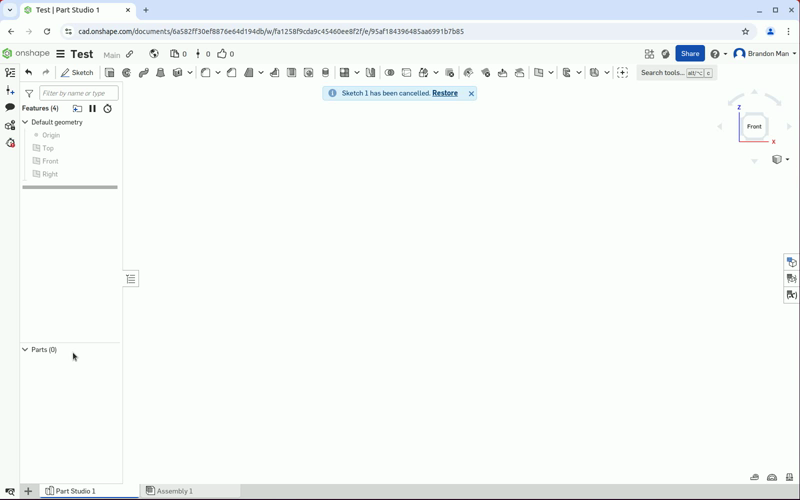
key(shift+y)
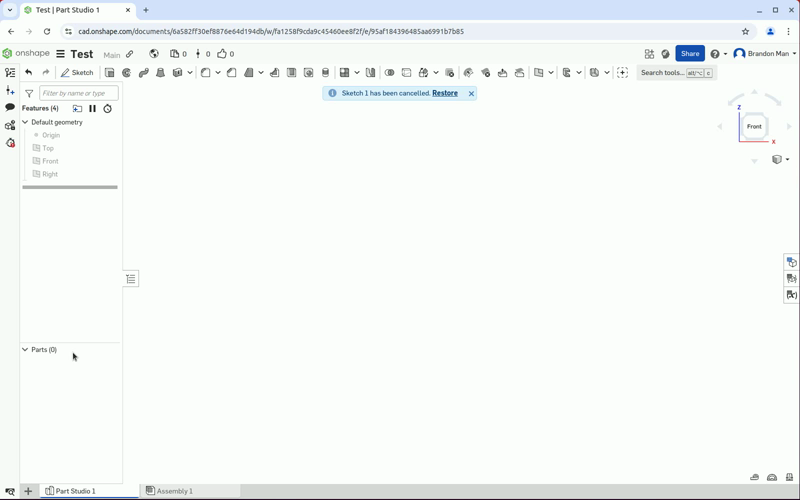
key(shift+s)
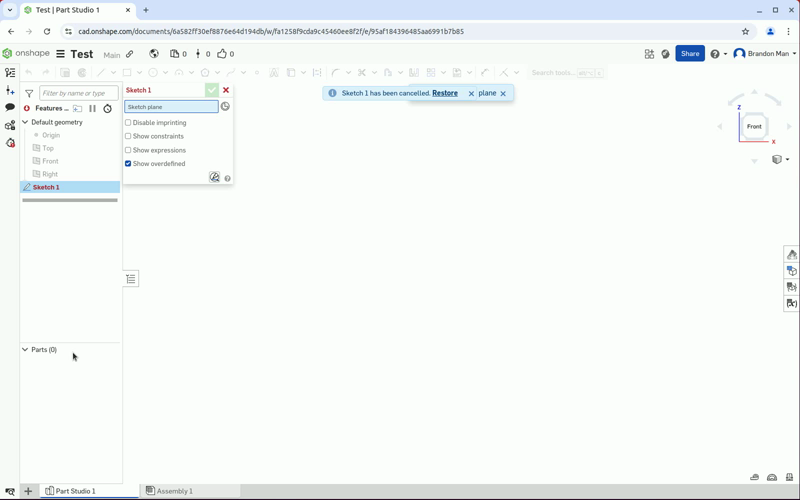
mouse_move(73, 163)
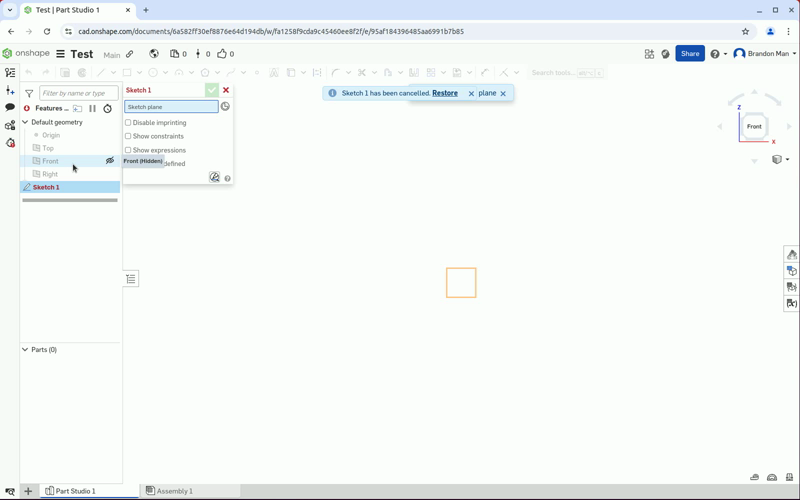
click(73, 163)
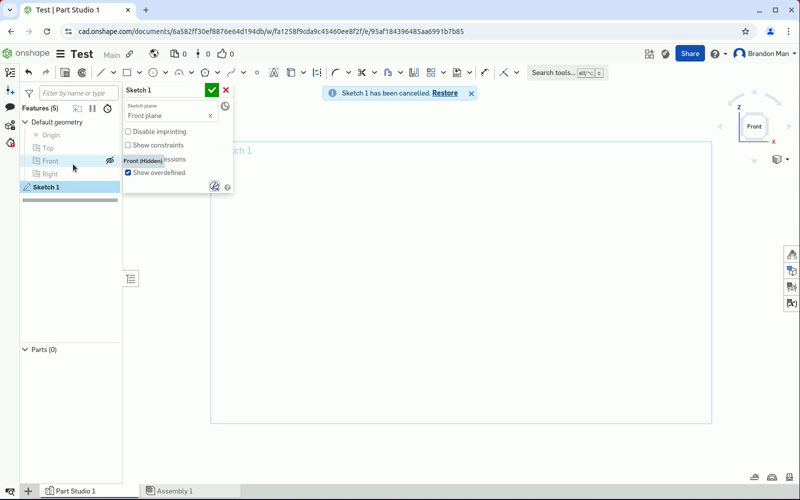
mouse_move(73, 352)
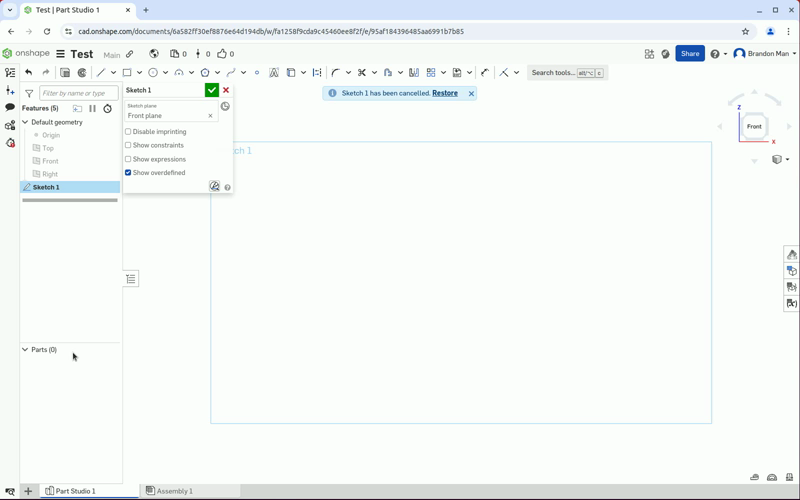
key(y)
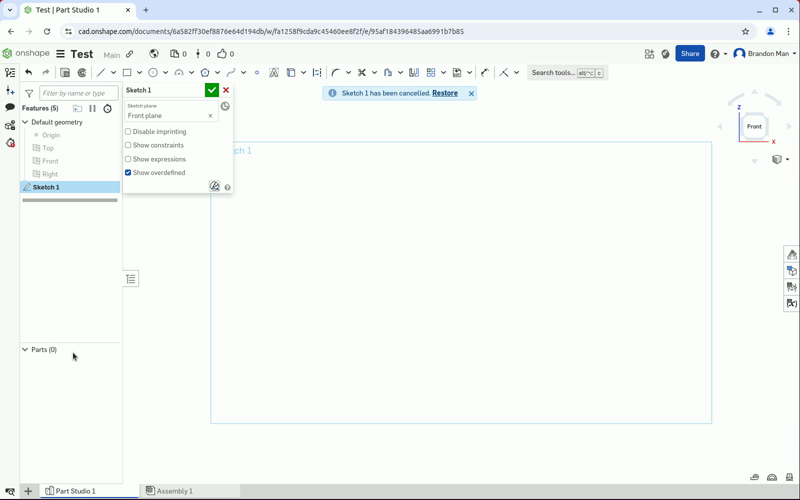
key(l)
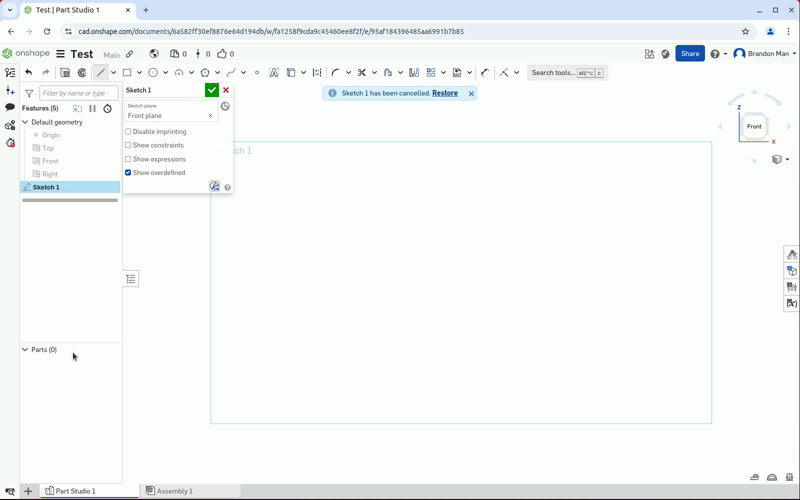
key_down(shift)
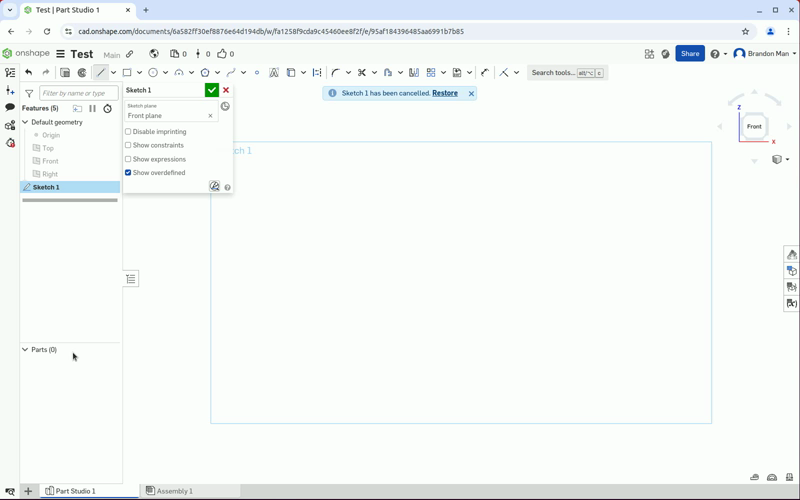
mouse_move(460, 282)
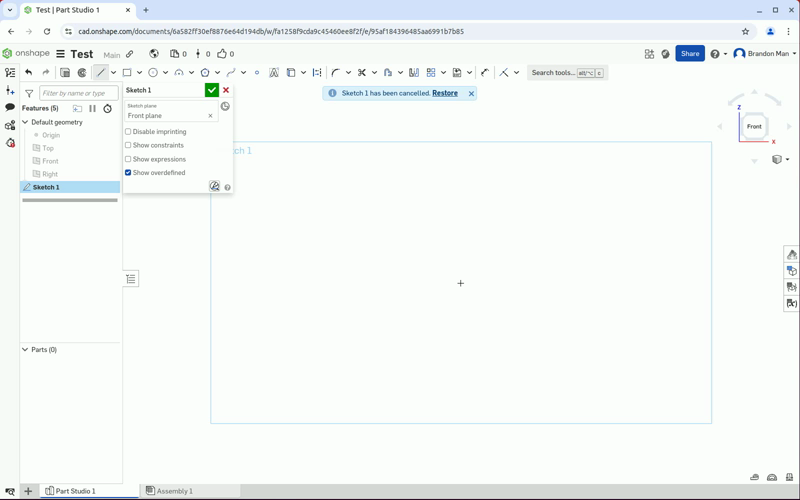
click(460, 282)
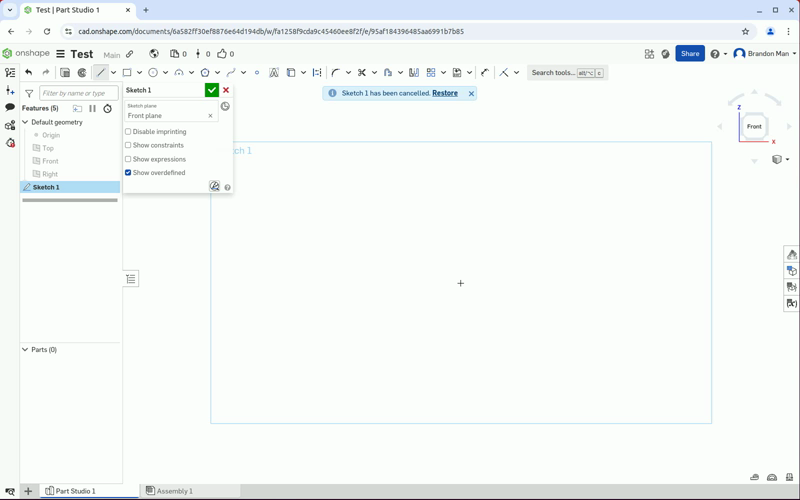
key_up(shift)
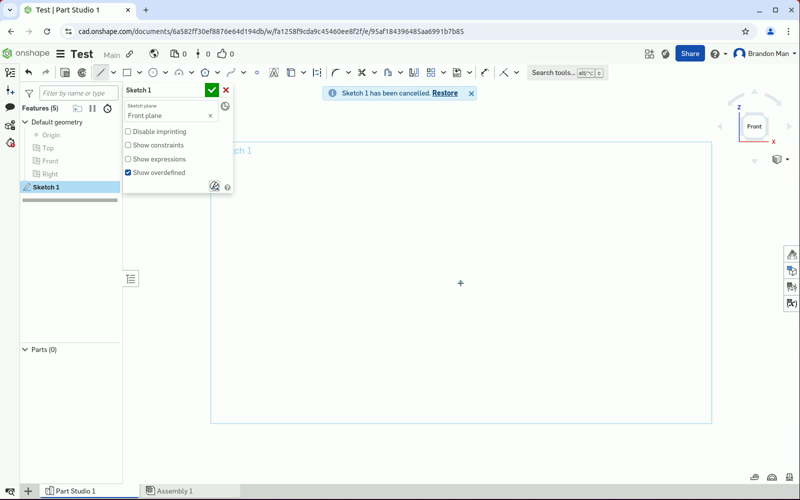
key_down(shift)
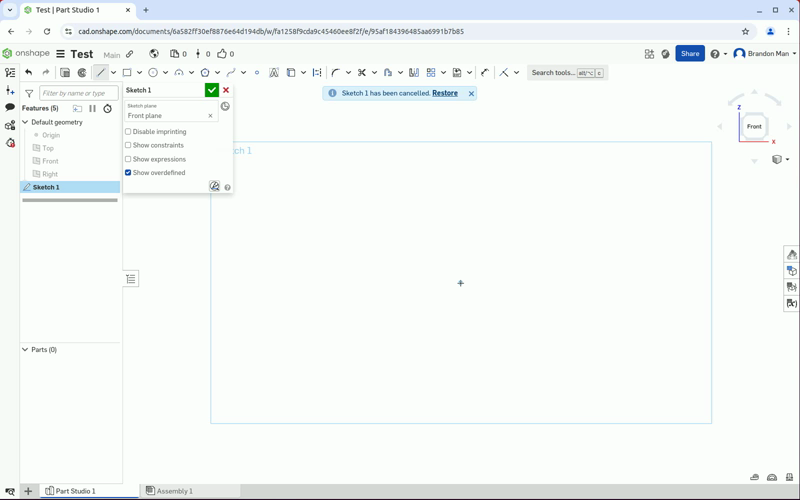
mouse_move(490, 282)
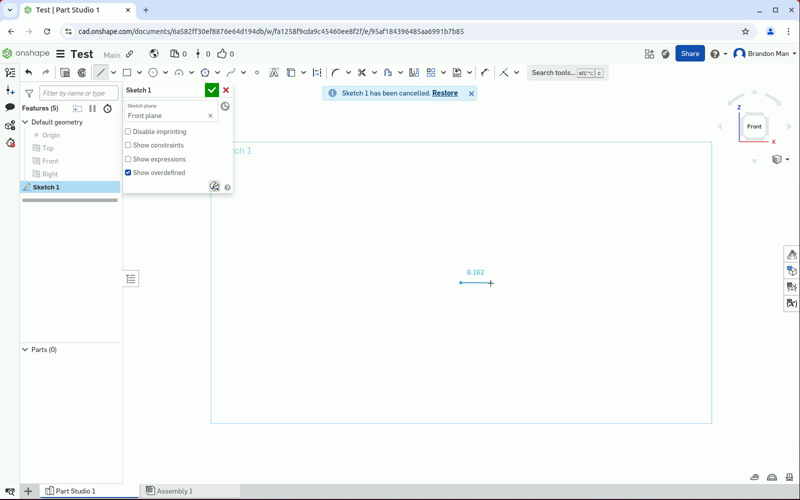
mouse_move(479, 282)
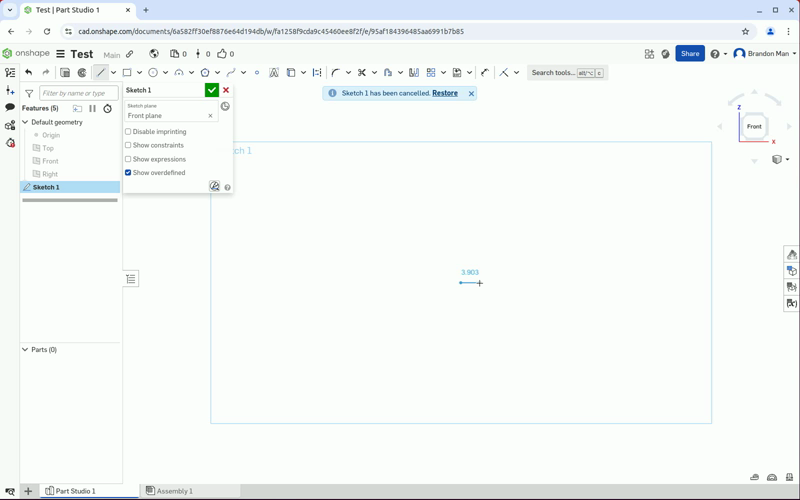
click(479, 282)
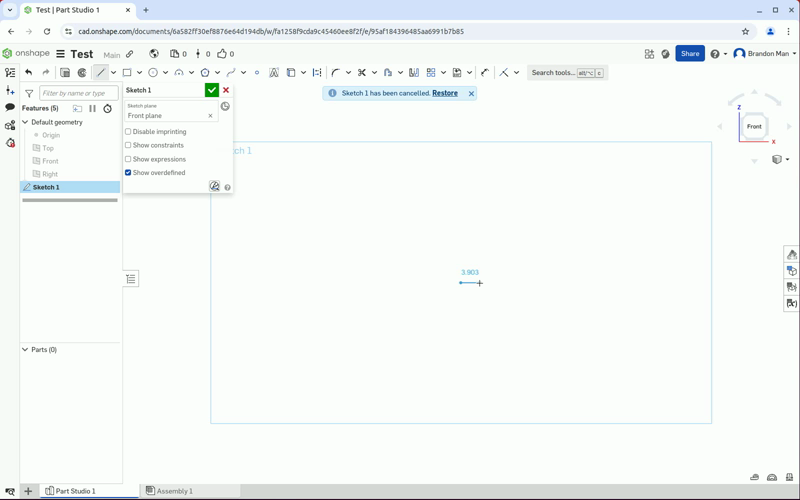
key_up(shift)
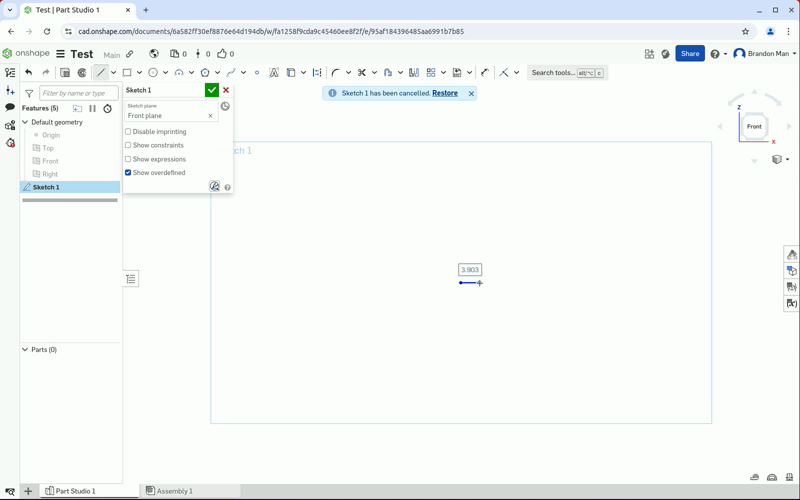
key_down(shift)
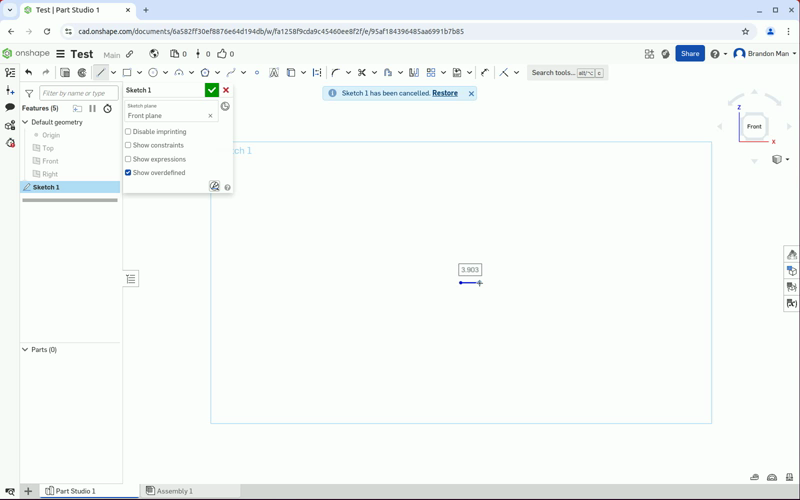
mouse_move(509, 282)
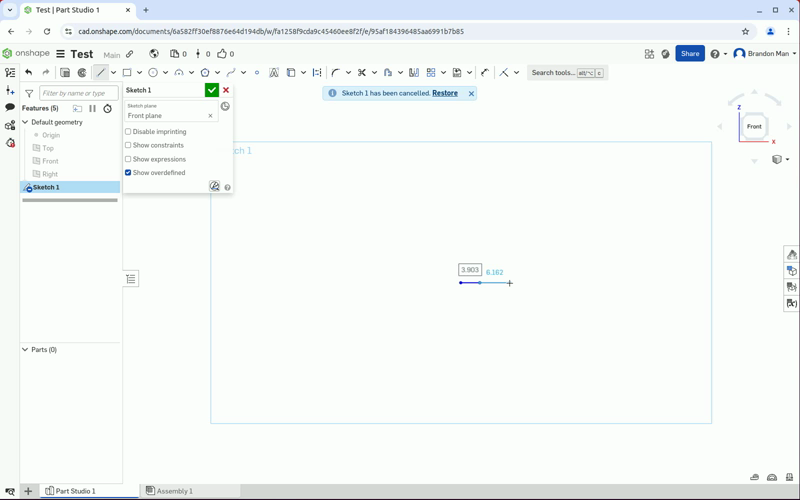
mouse_move(479, 273)
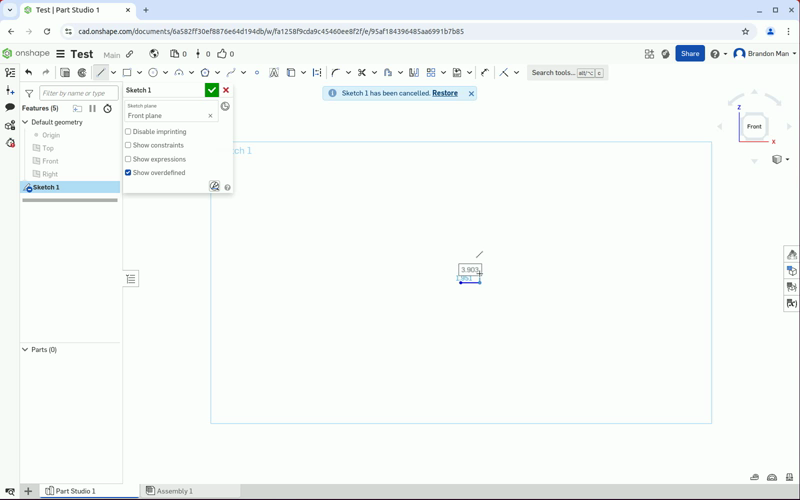
click(479, 273)
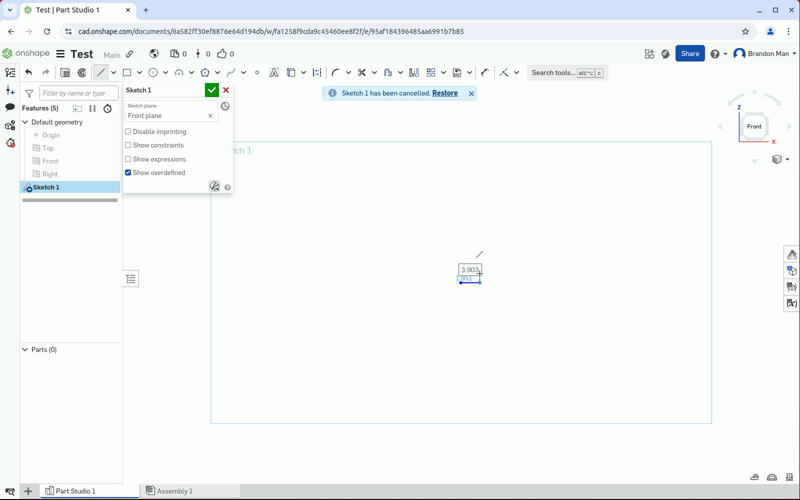
key_up(shift)
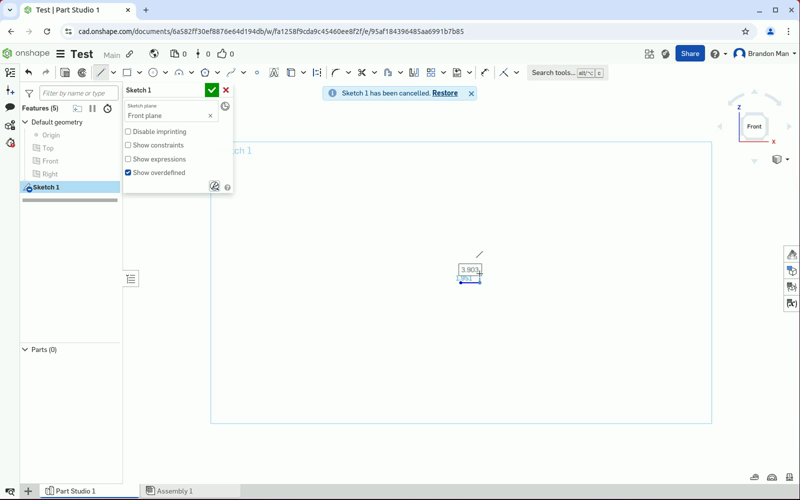
key_down(shift)
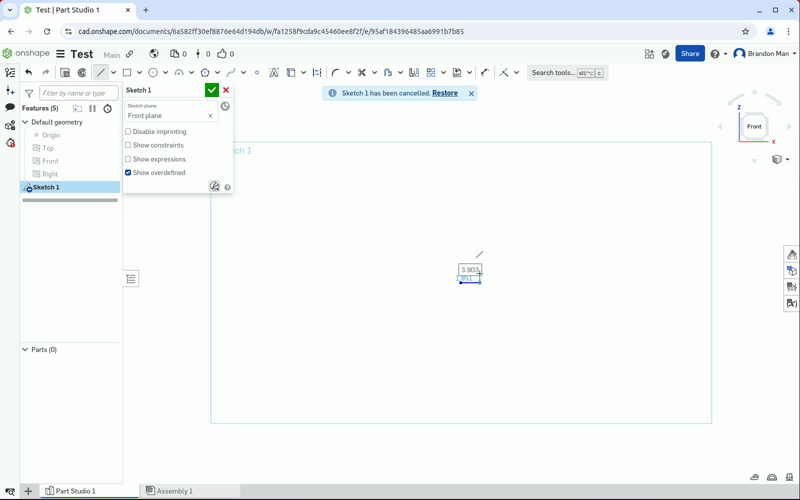
mouse_move(509, 273)
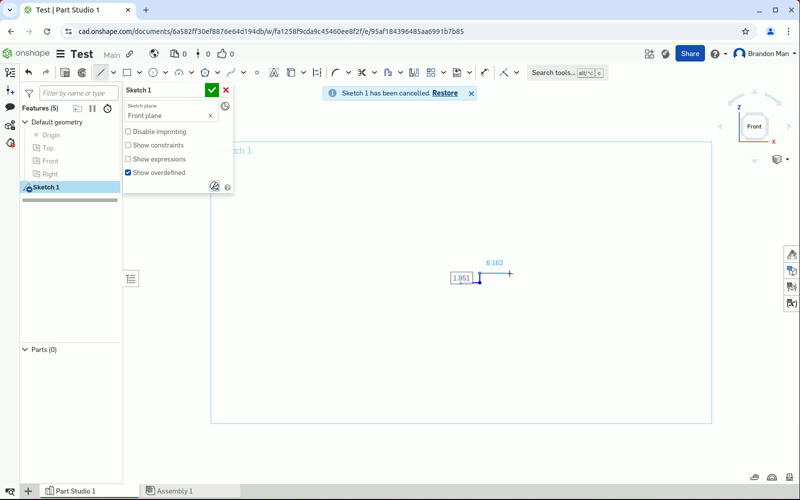
mouse_move(535, 273)
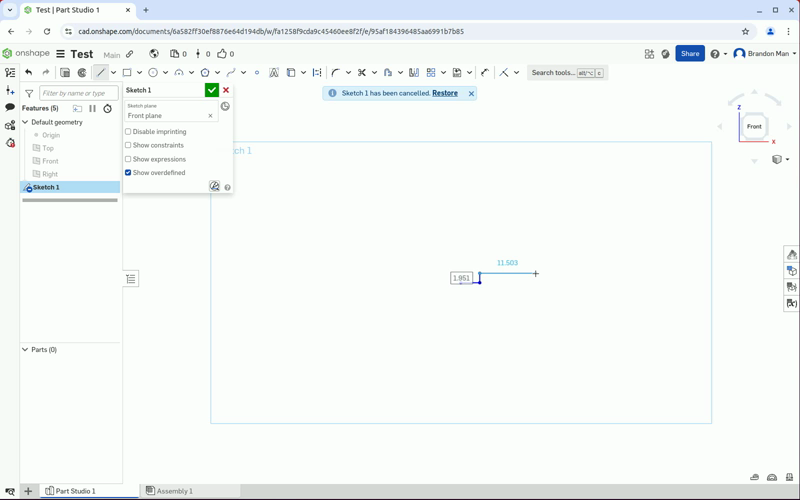
click(535, 273)
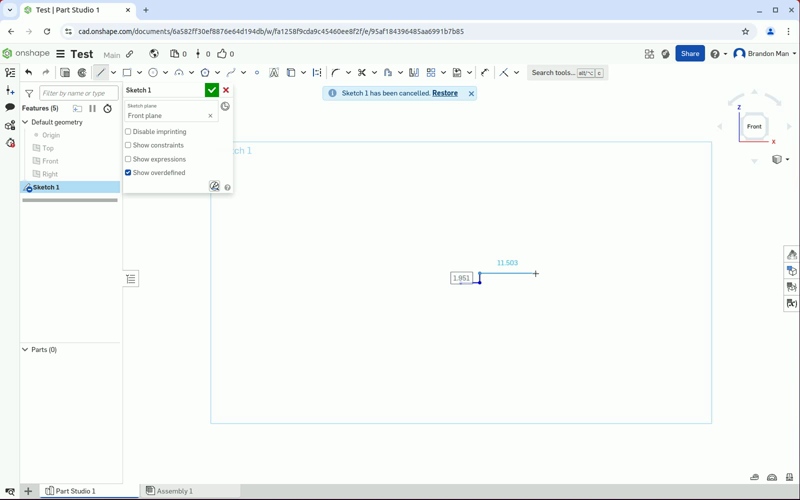
key_up(shift)
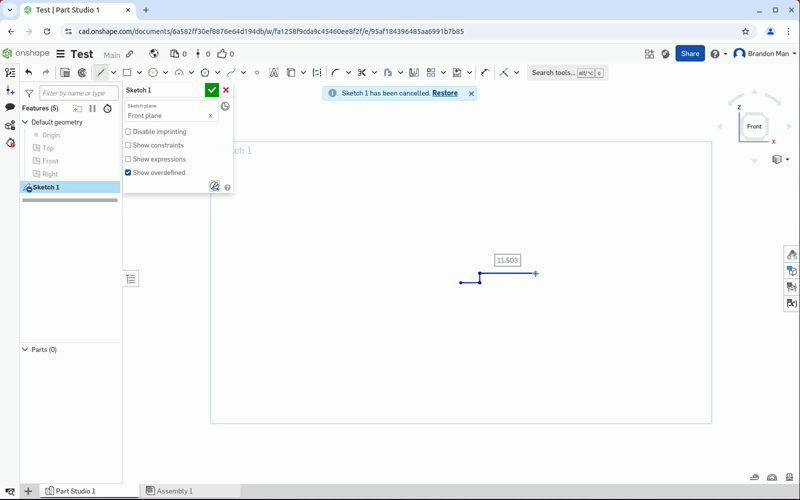
key_down(shift)
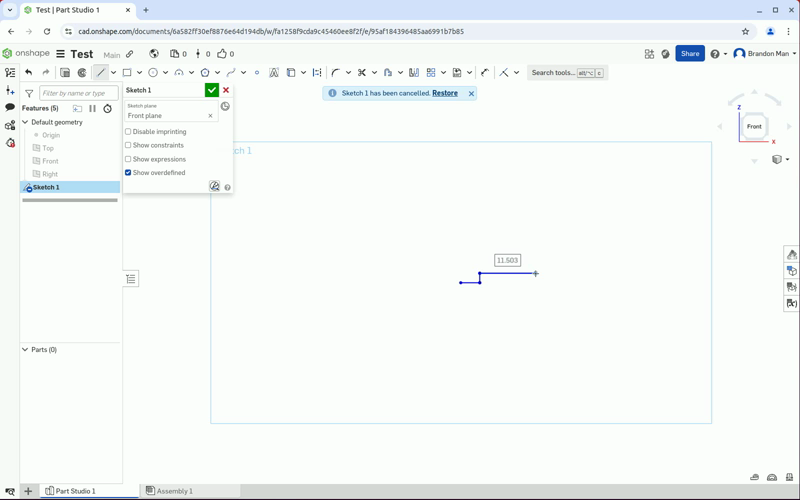
mouse_move(565, 273)
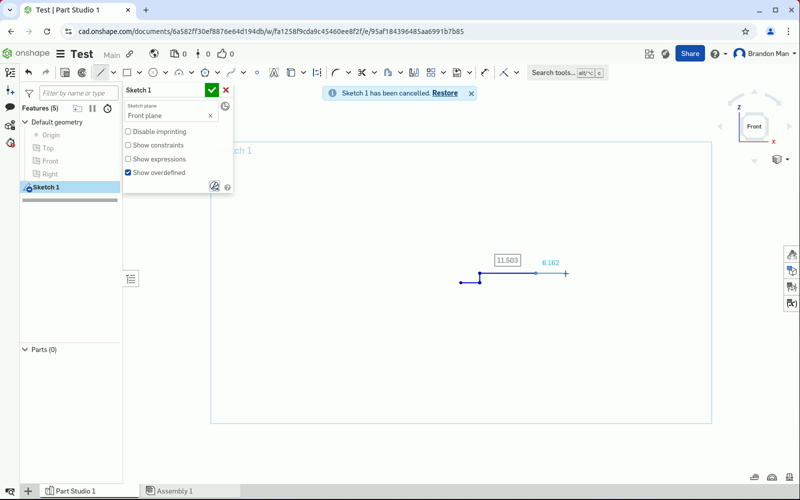
mouse_move(535, 282)
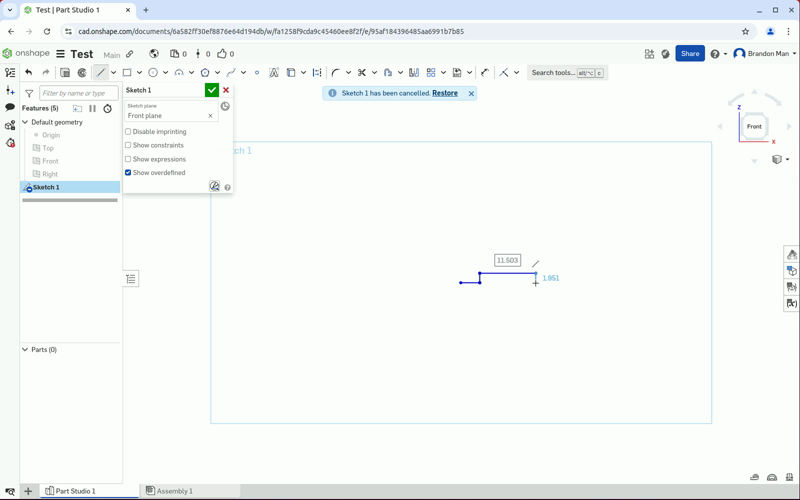
click(535, 282)
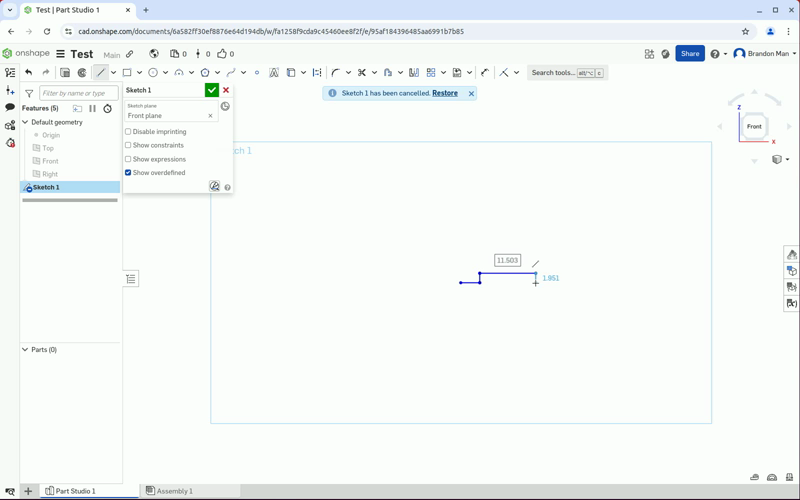
key_up(shift)
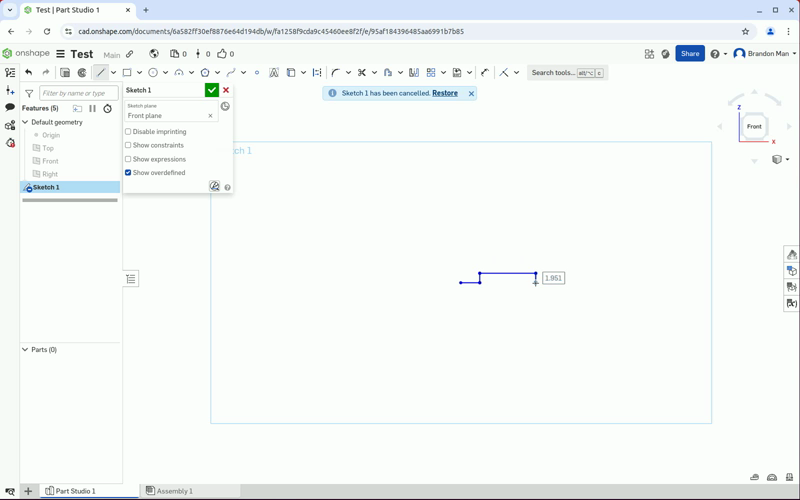
key_down(shift)
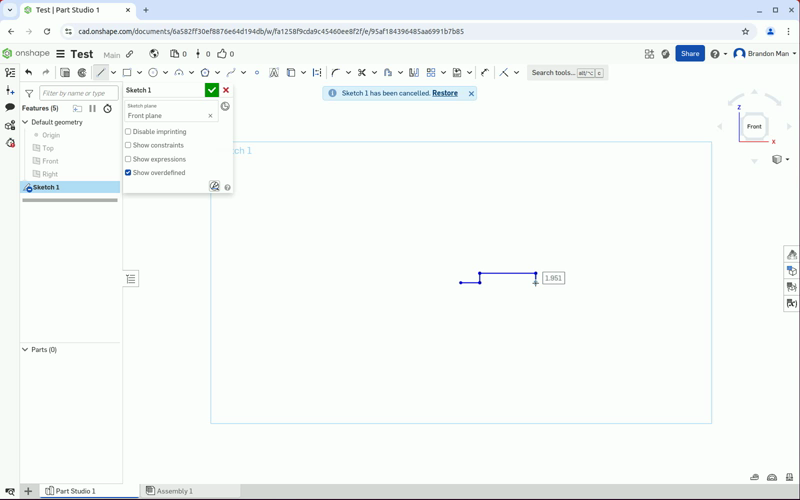
mouse_move(565, 282)
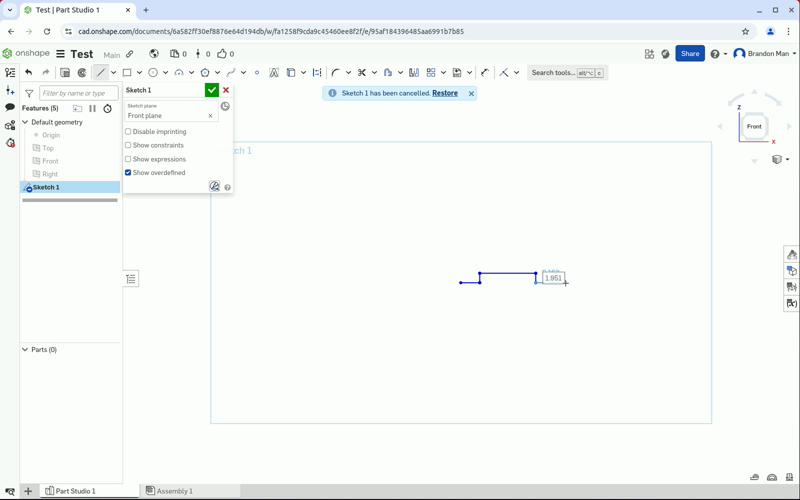
mouse_move(573, 282)
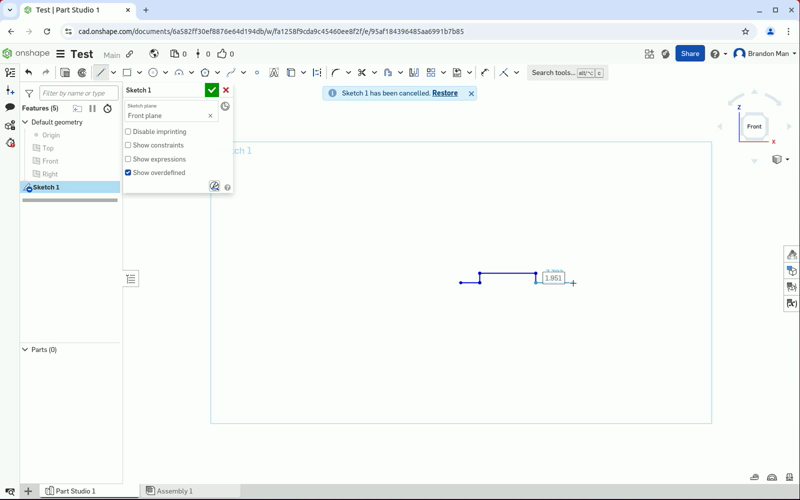
click(573, 282)
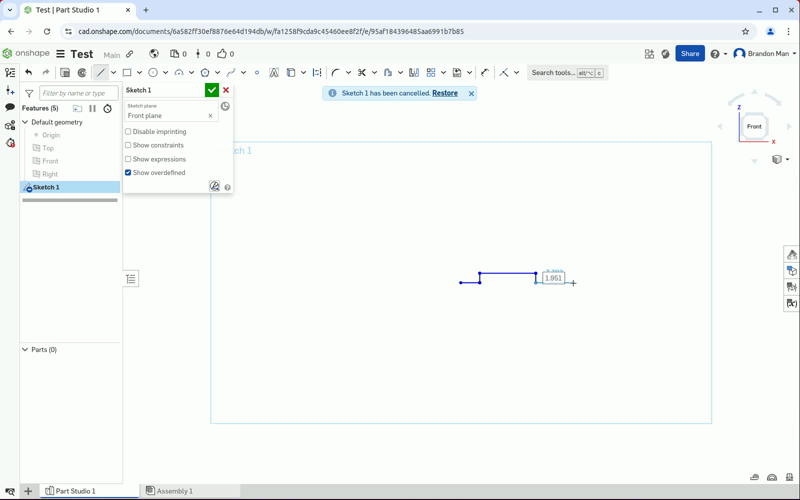
key_up(shift)
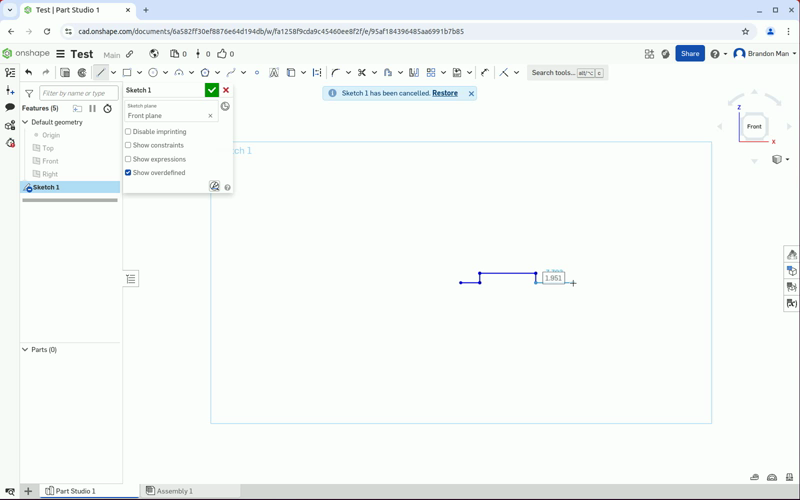
key_down(shift)
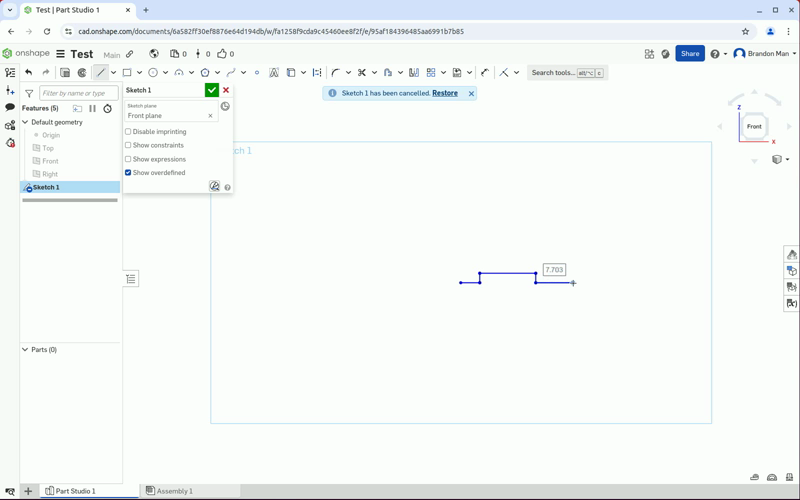
mouse_move(589, 282)
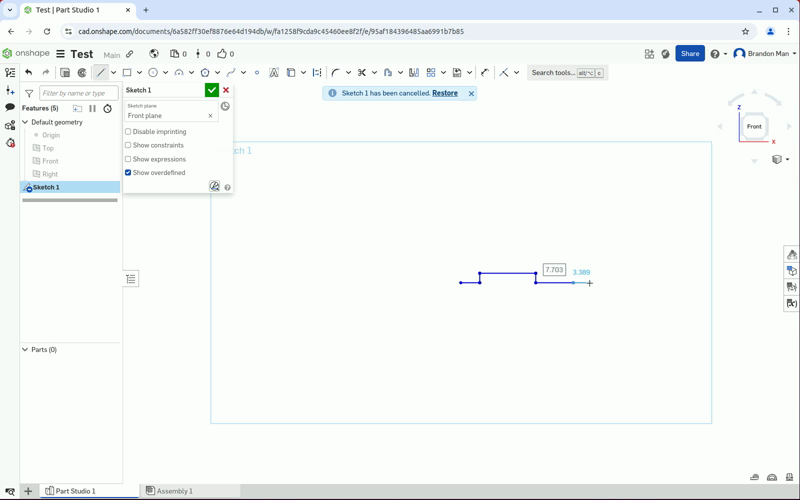
mouse_move(573, 235)
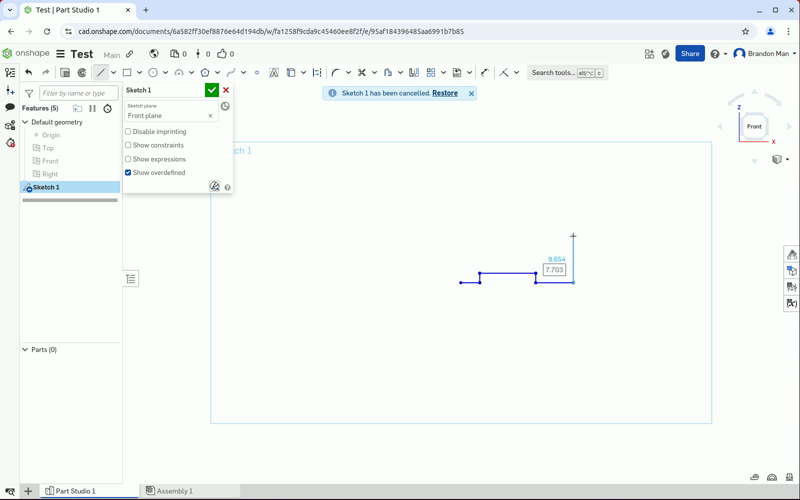
click(573, 235)
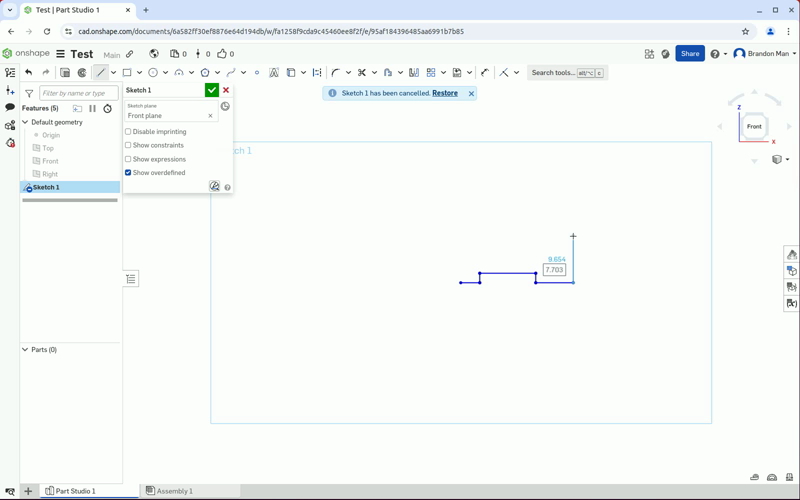
key_up(shift)
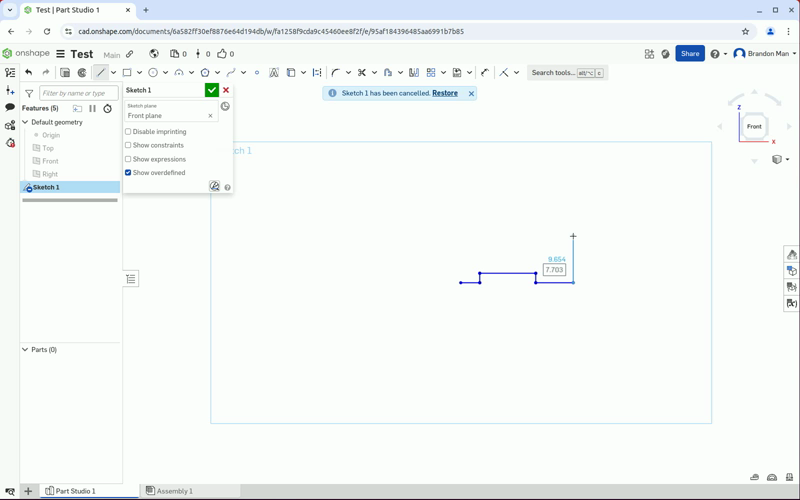
key_down(shift)
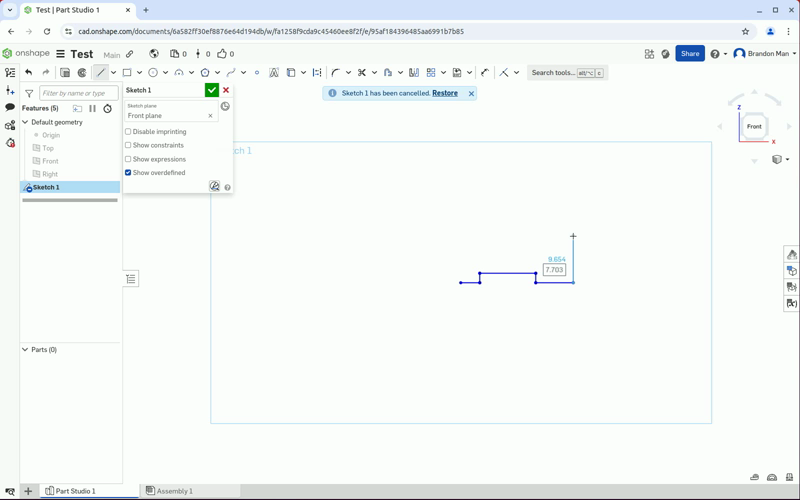
mouse_move(508, 208)
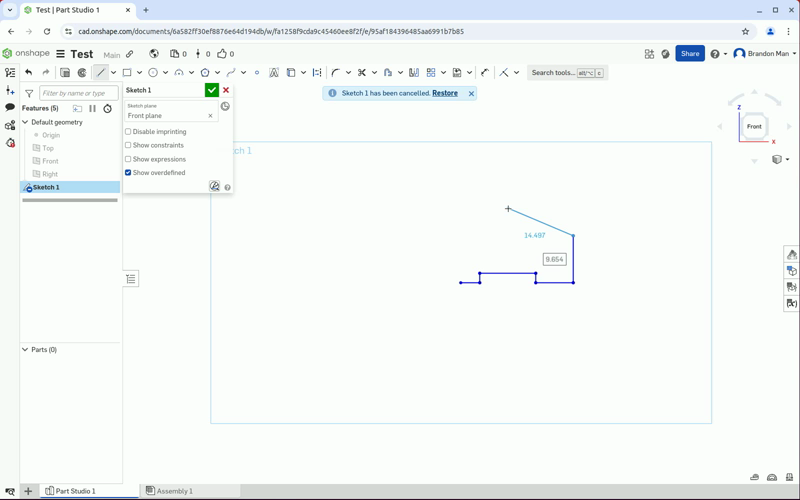
click(508, 208)
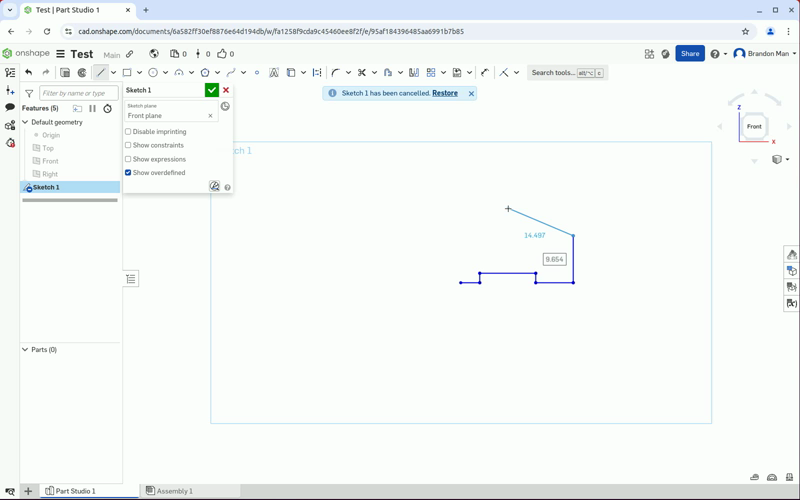
key_up(shift)
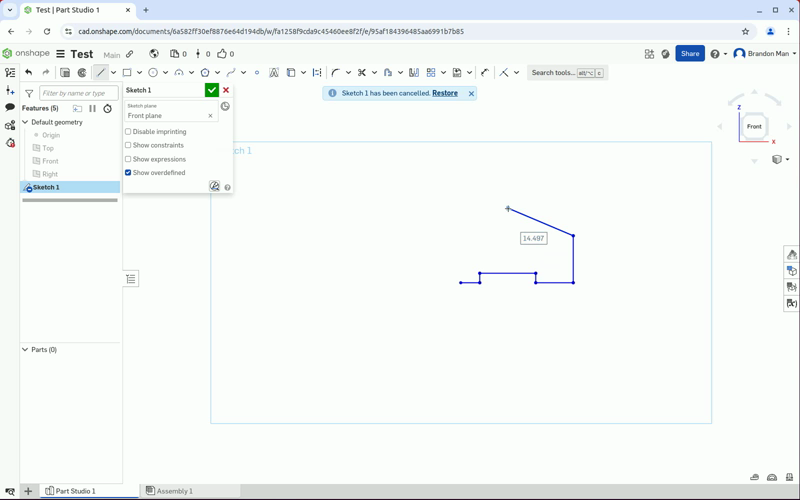
key_down(shift)
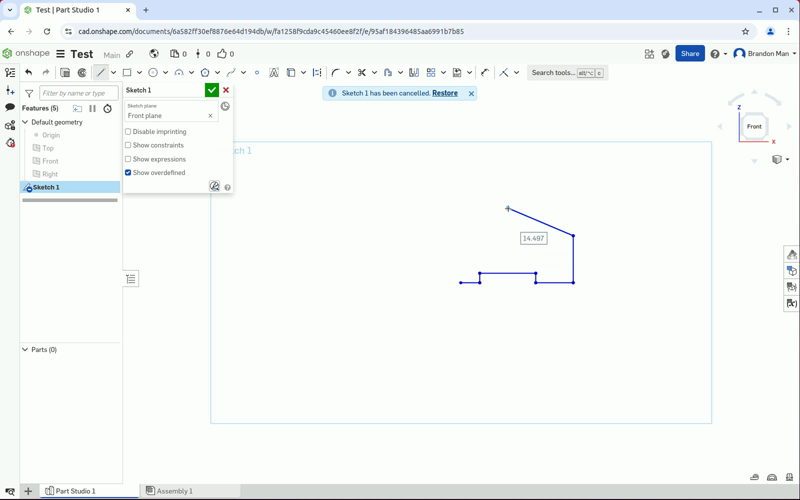
mouse_move(538, 208)
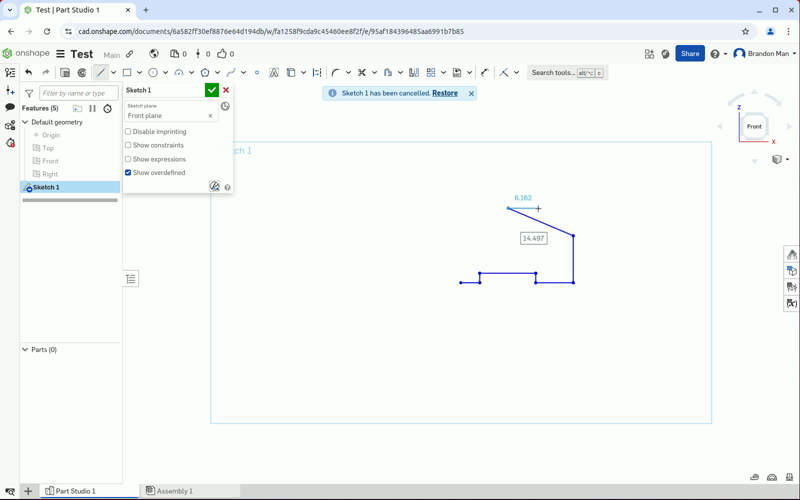
mouse_move(460, 208)
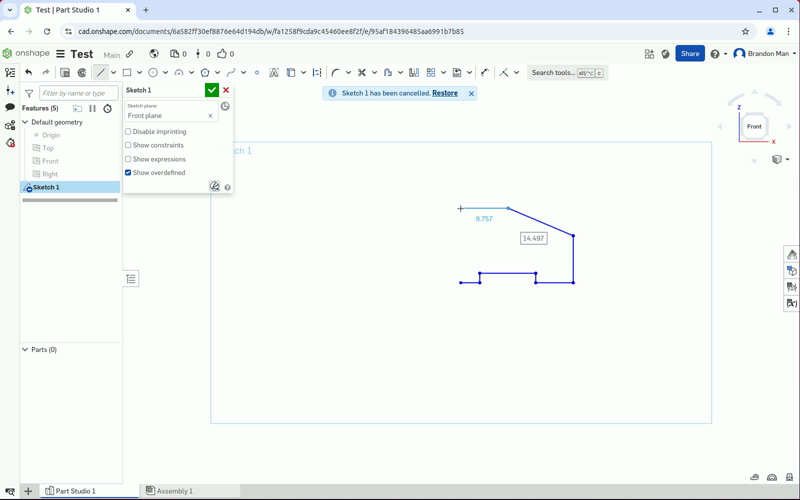
click(460, 208)
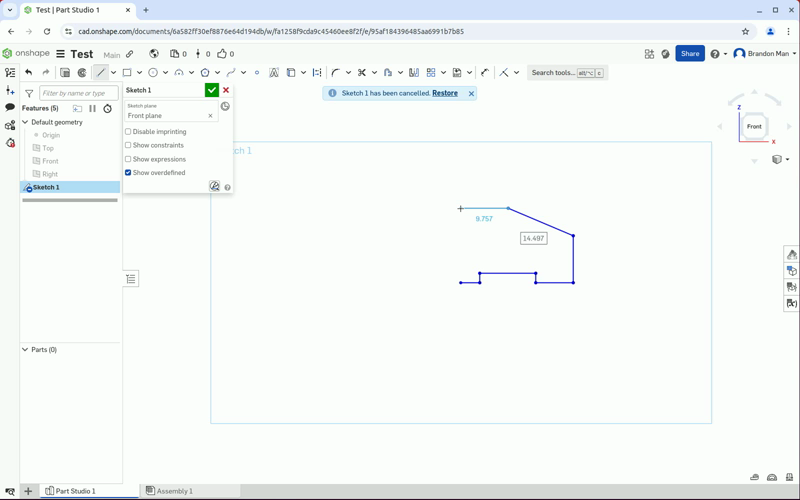
key_up(shift)
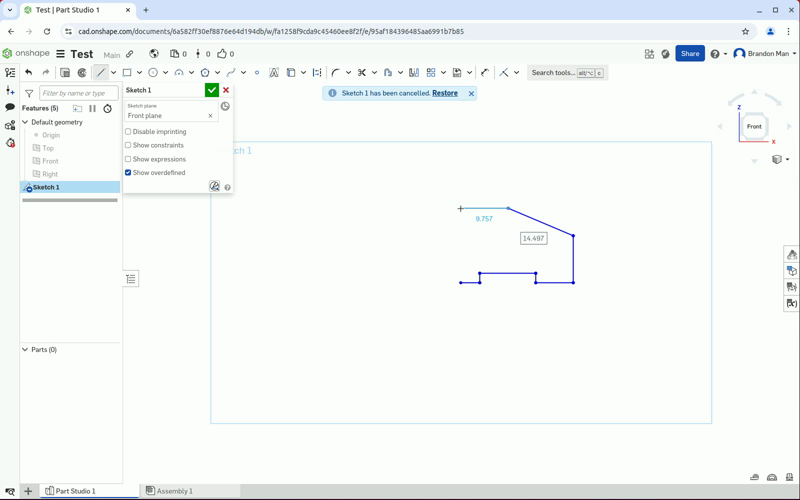
key_down(shift)
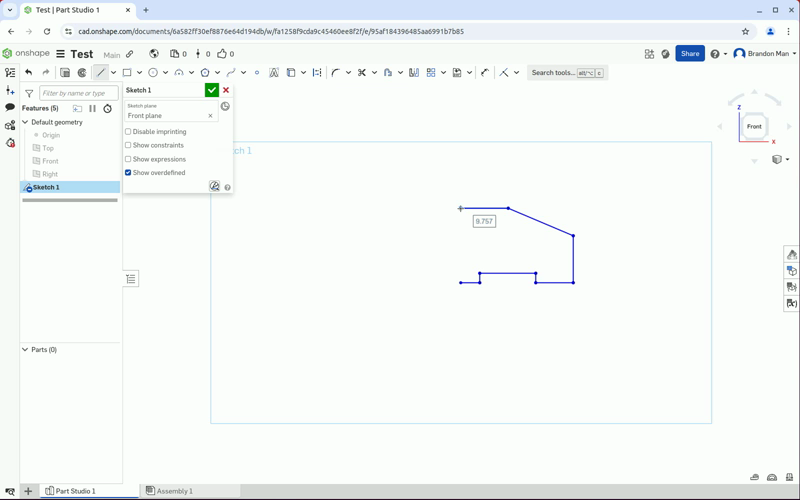
mouse_move(460, 282)
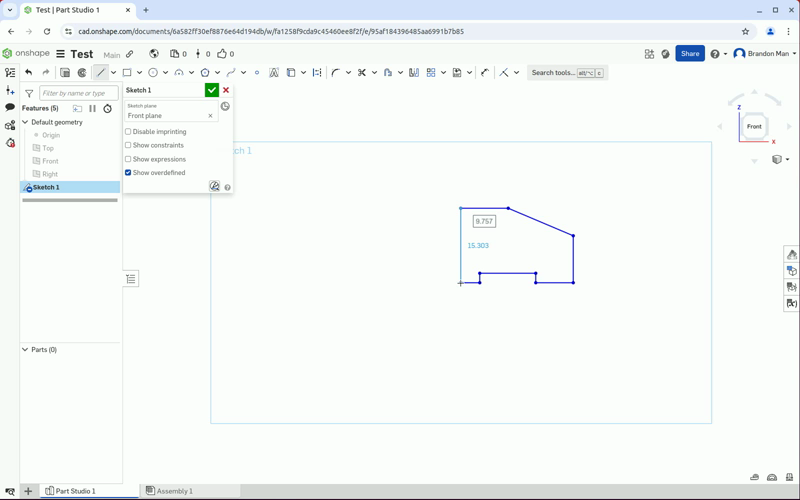
key_up(shift)
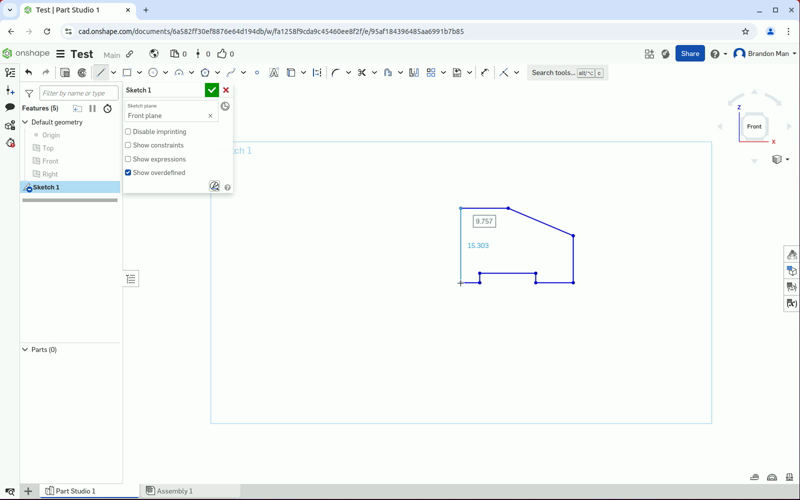
click(460, 282)
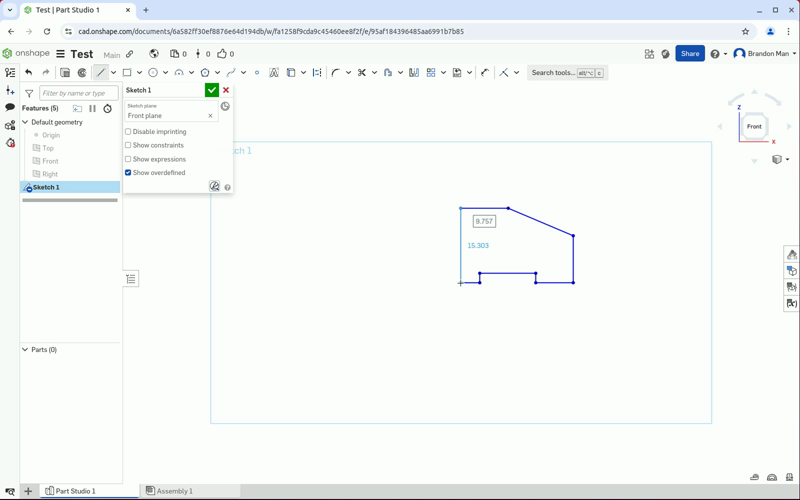
key(esc)
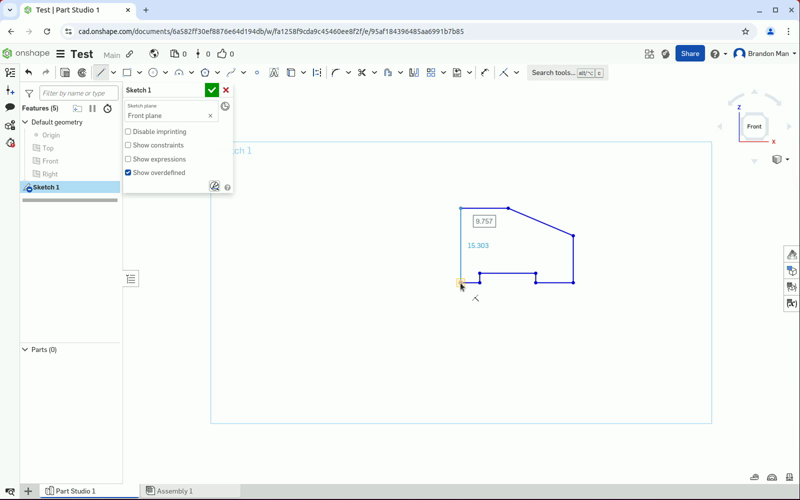
mouse_move(518, 220)
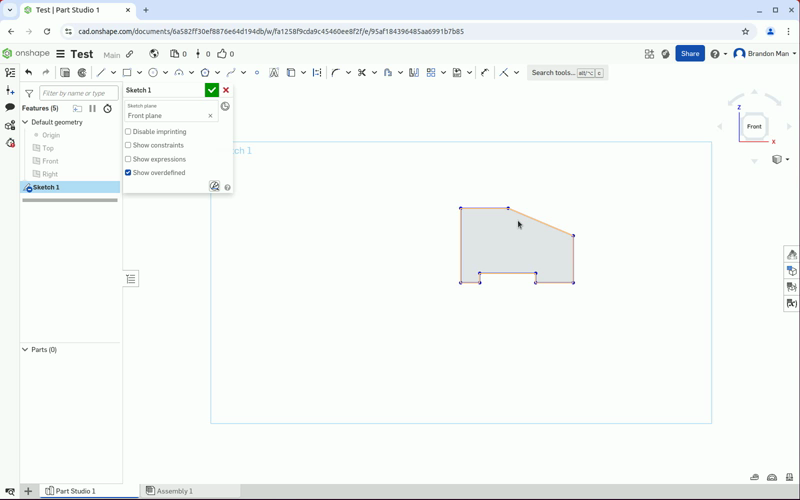
click(518, 220)
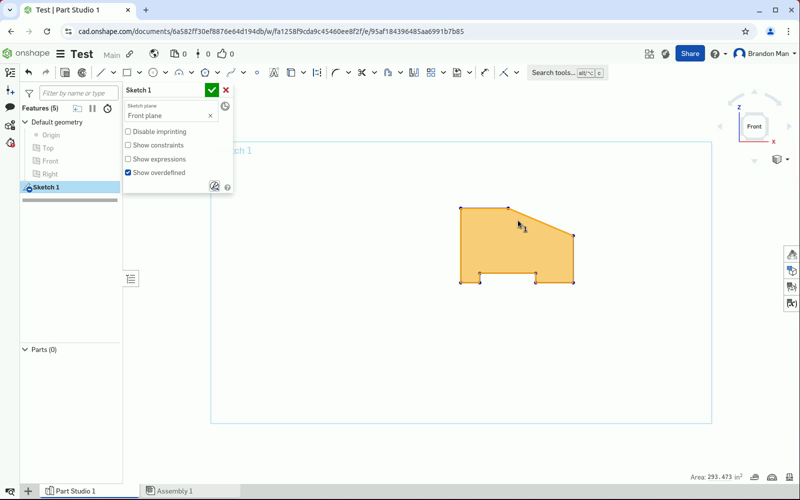
mouse_move(73, 352)
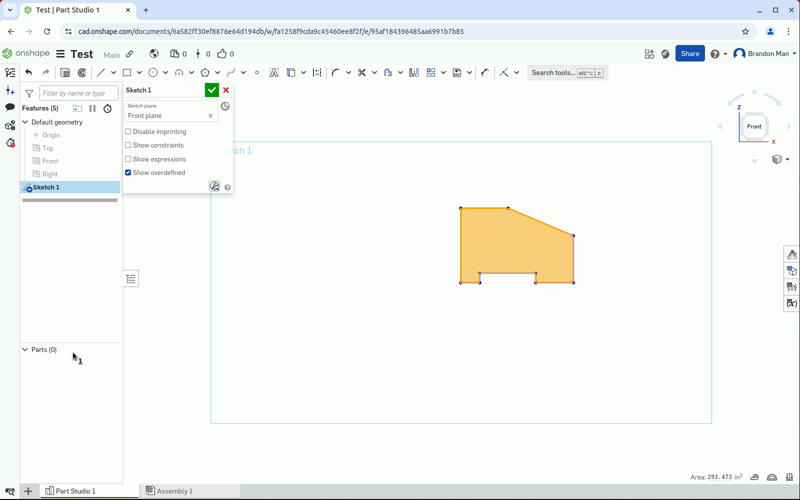
key(shift+y)
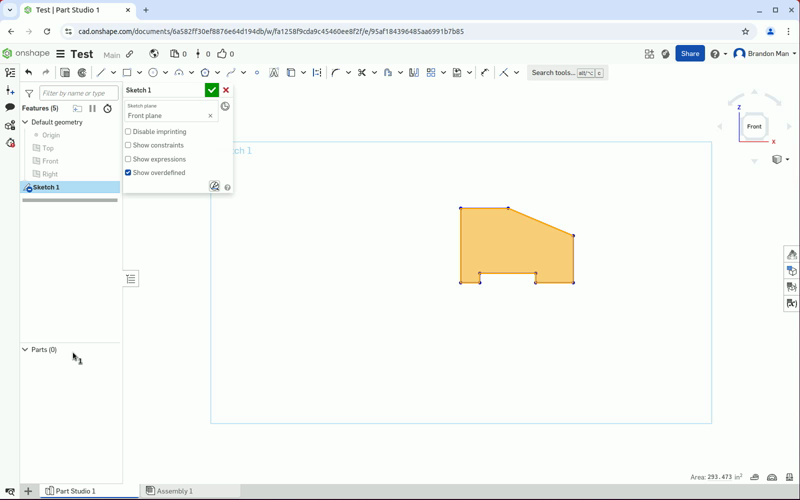
key(shift+e)
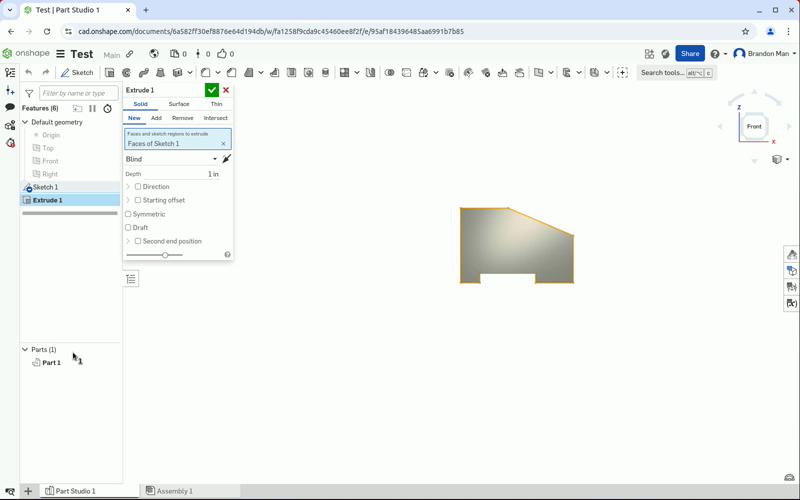
mouse_move(143, 106)
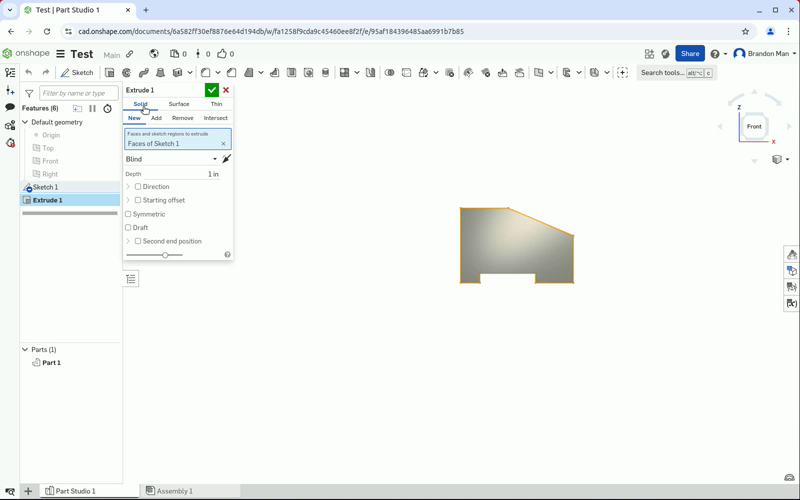
click(143, 106)
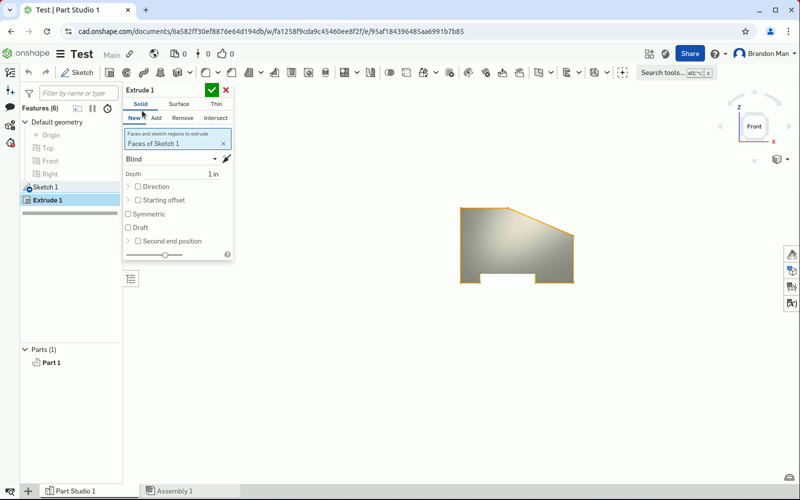
mouse_move(137, 120)
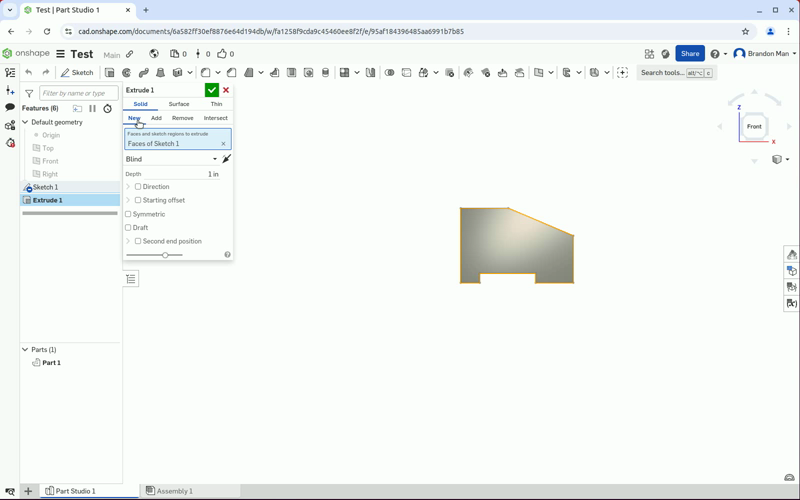
click(137, 120)
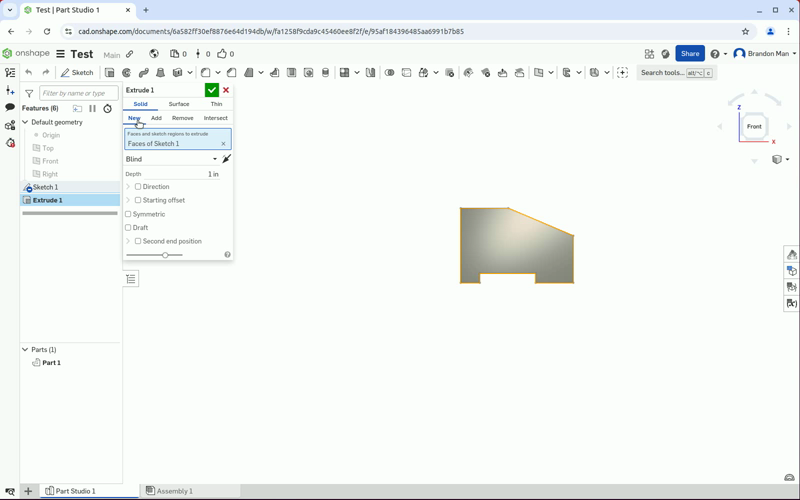
key(tab, 4)
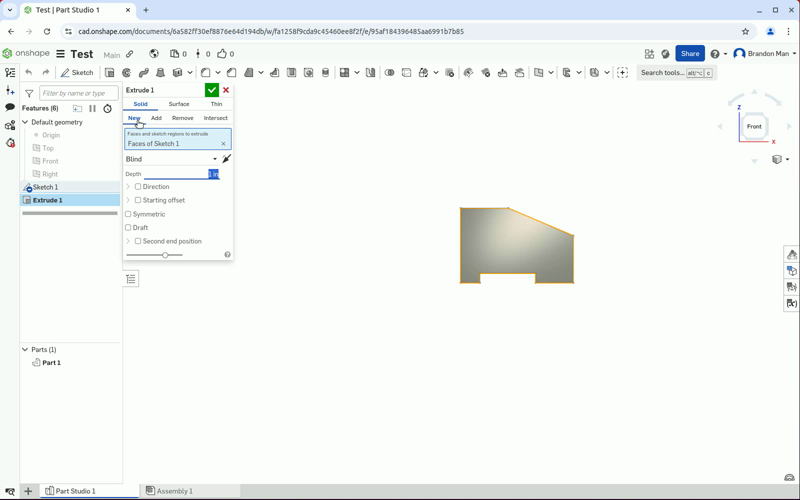
text(-11.554)
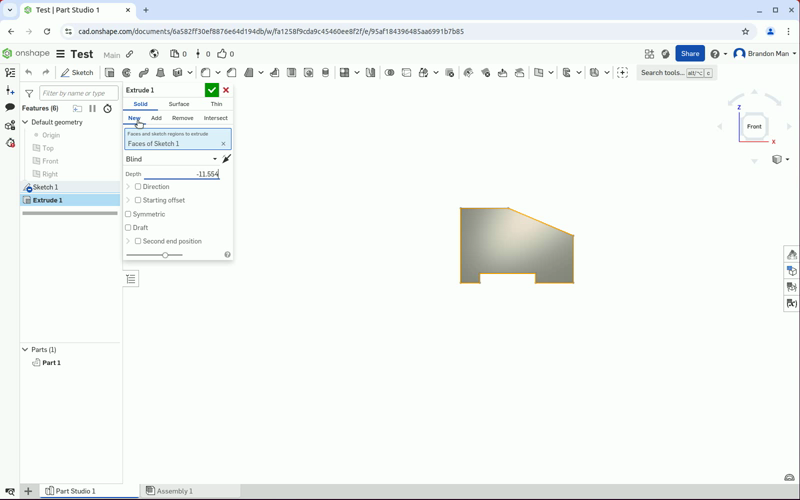
key(enter)
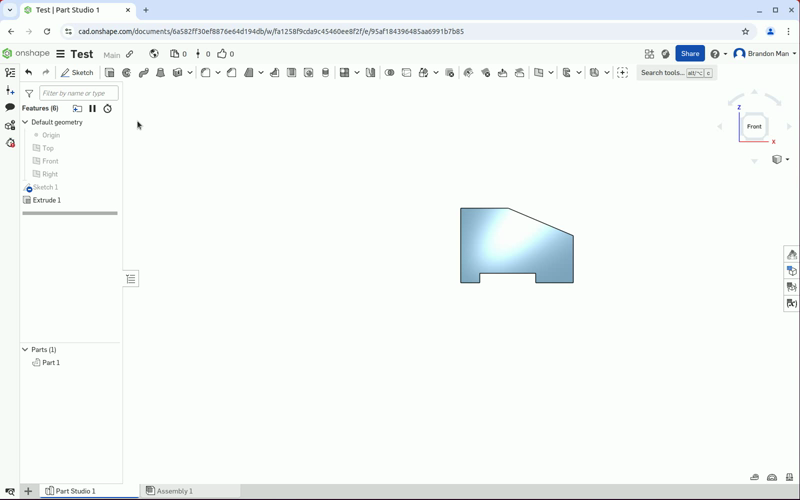
key(shift+h)
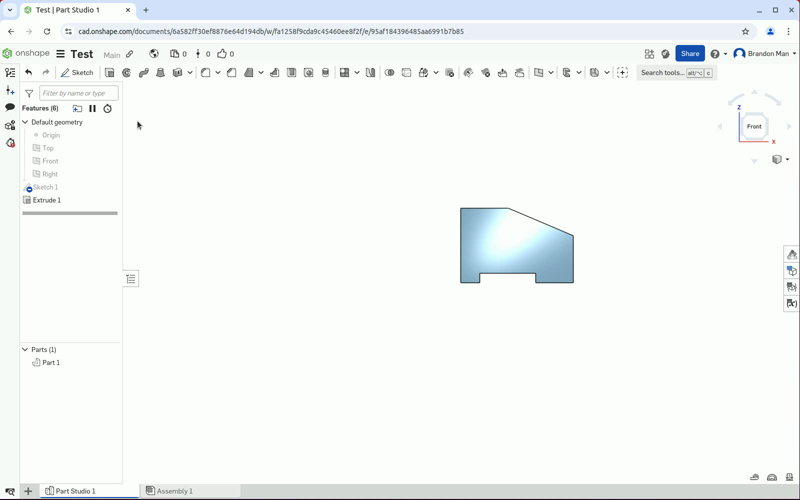
key(shift+h)
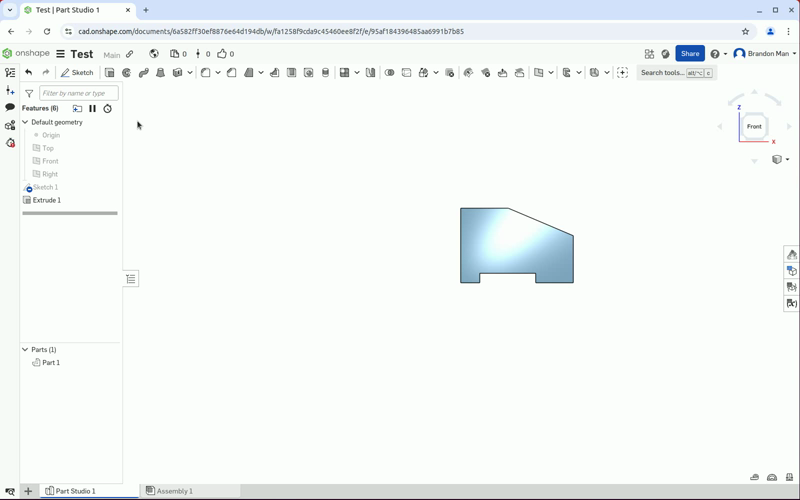
mouse_move(73, 189)
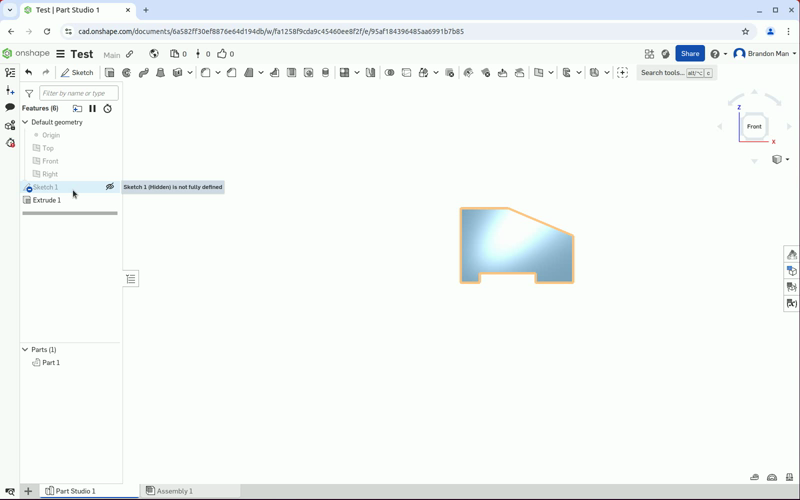
click(73, 189)
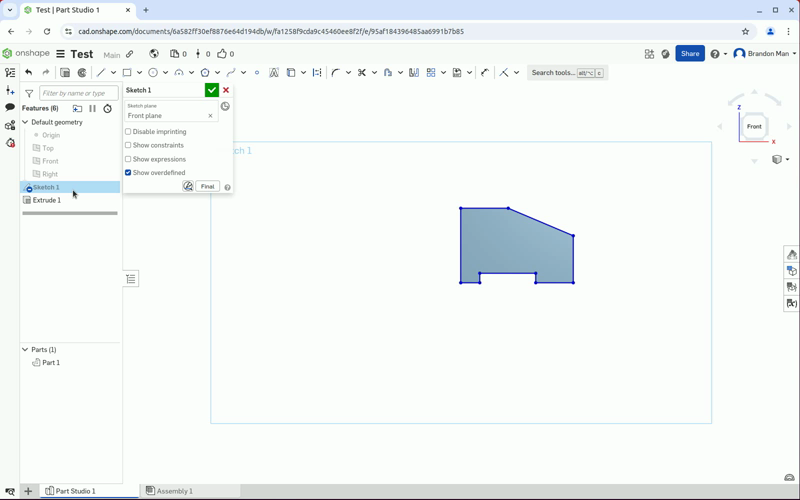
mouse_move(229, 92)
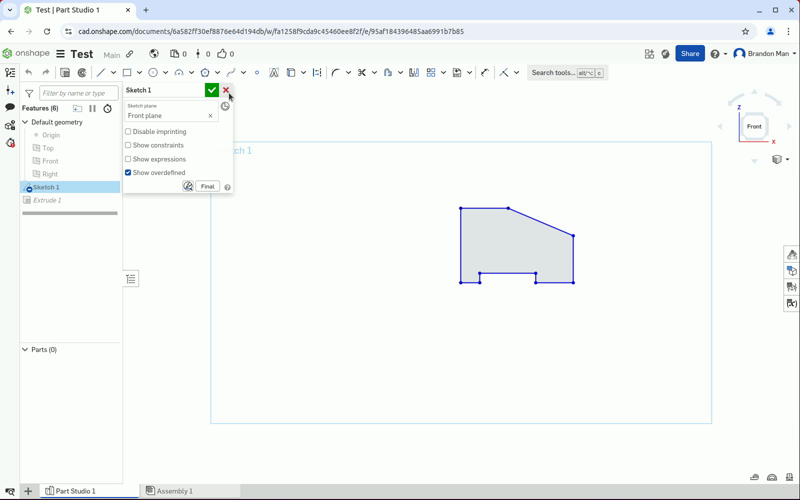
click(229, 92)
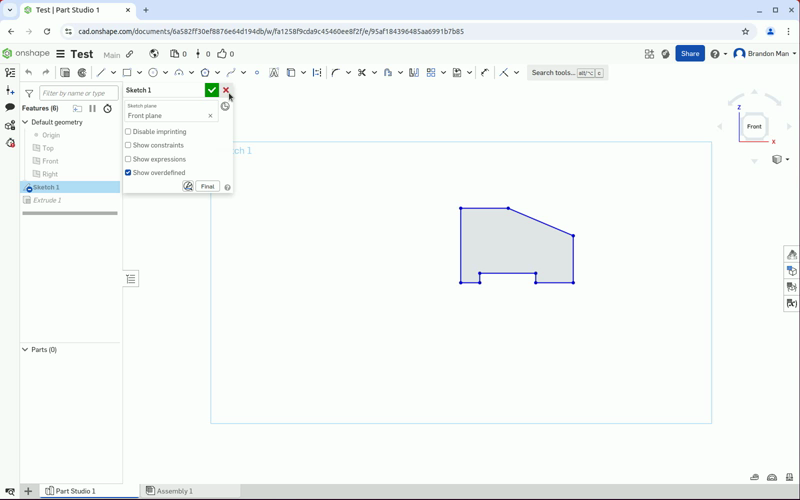
key(shift+s)
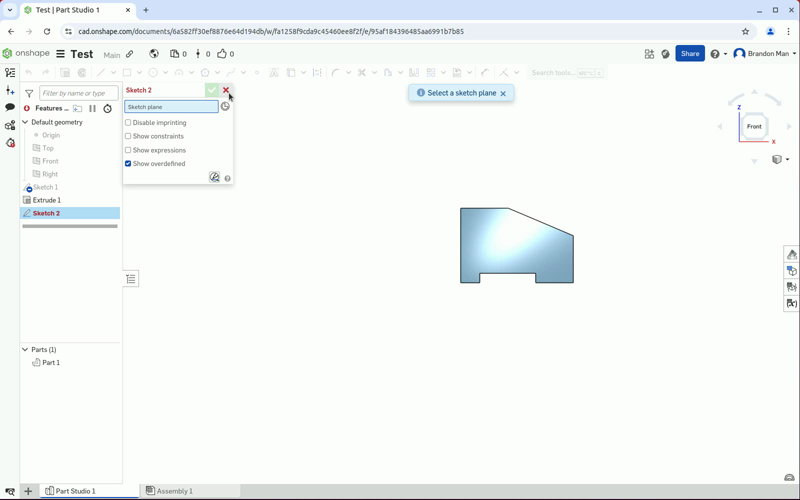
mouse_move(73, 163)
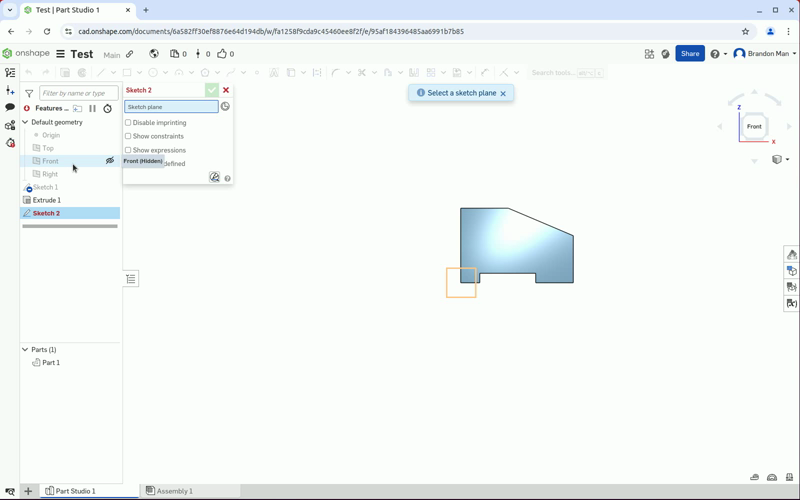
click(73, 163)
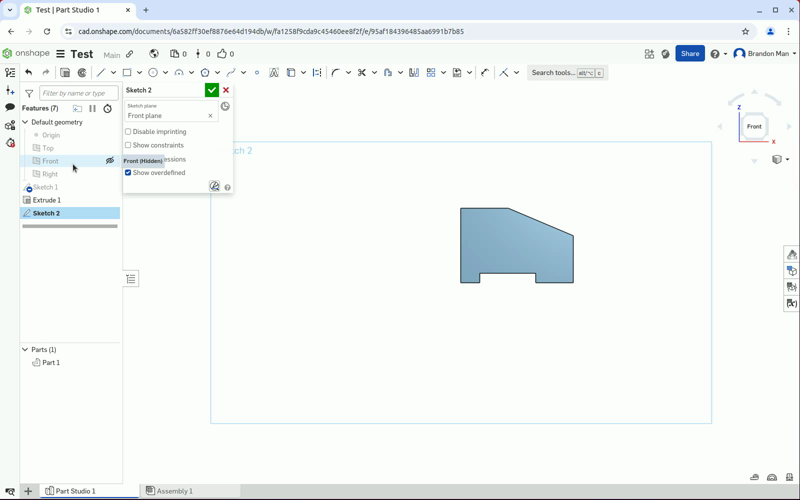
mouse_move(73, 352)
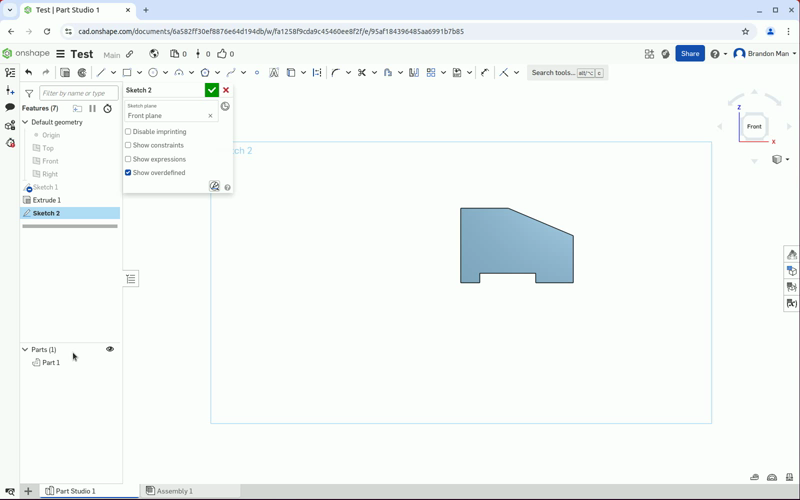
key(y)
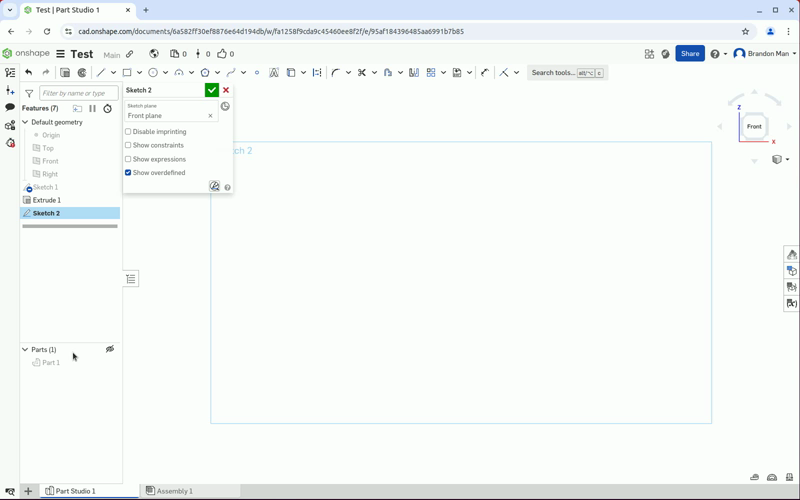
key(l)
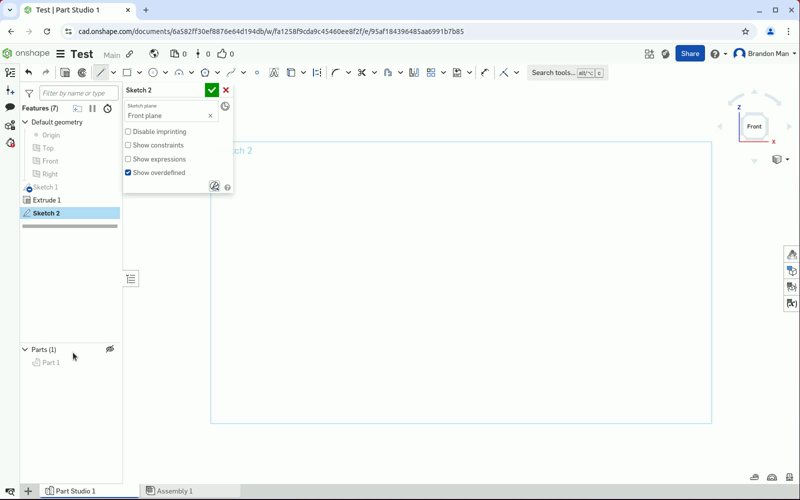
key_down(shift)
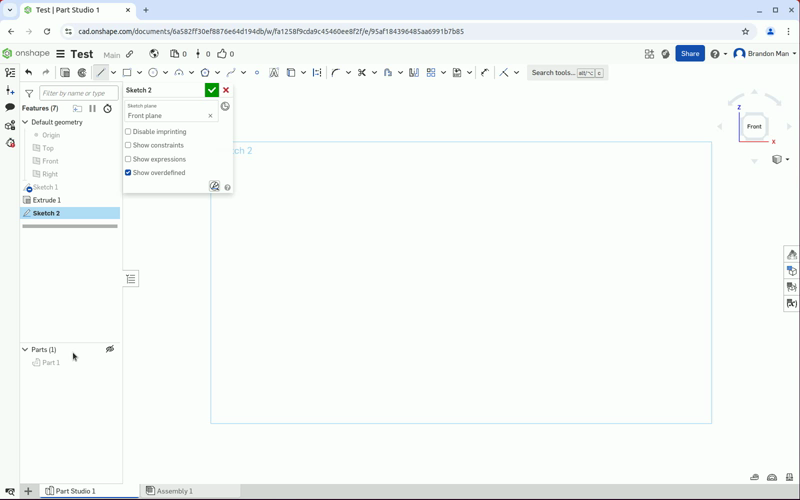
mouse_move(507, 207)
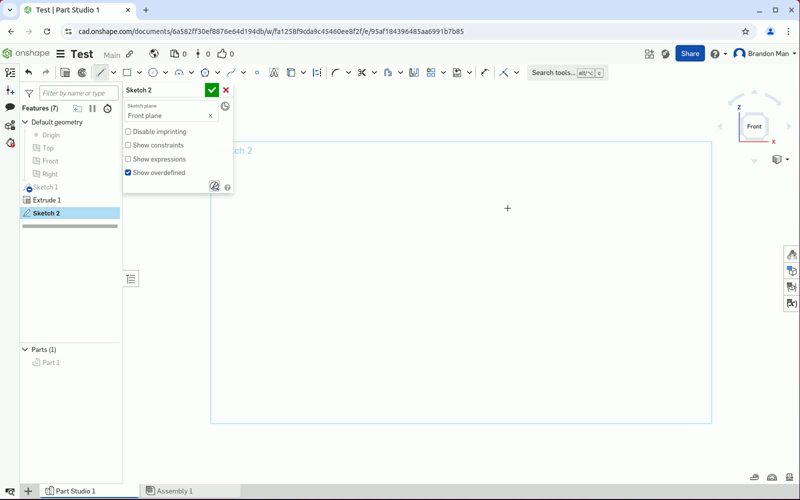
click(507, 207)
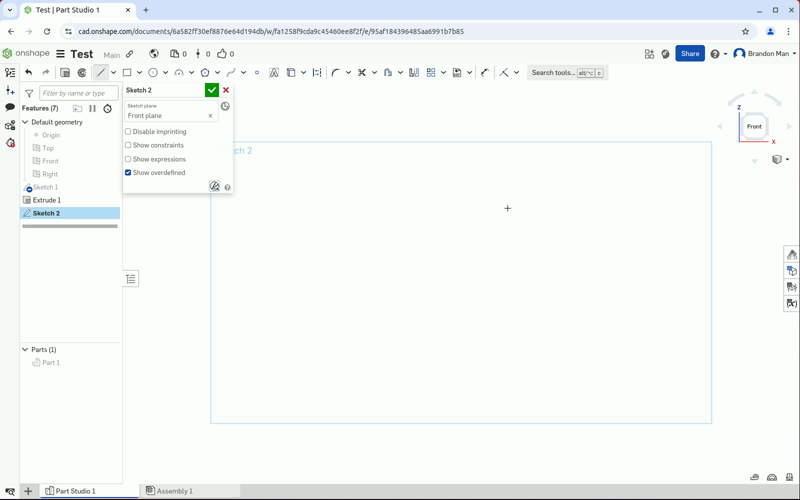
key_up(shift)
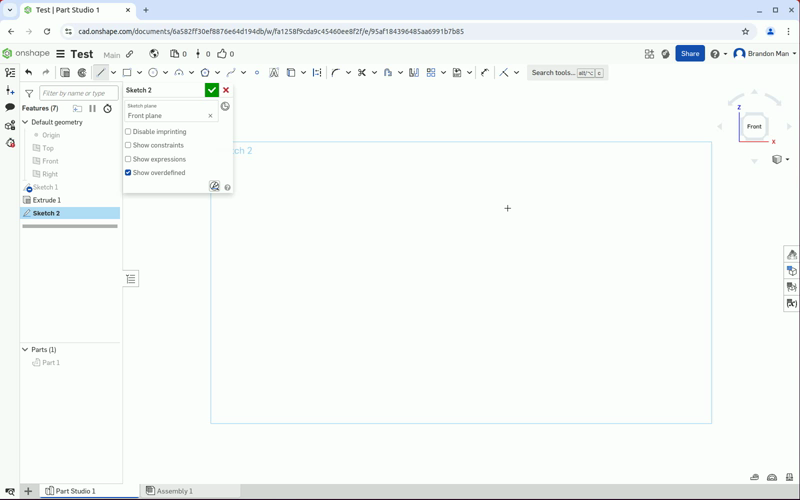
key_down(shift)
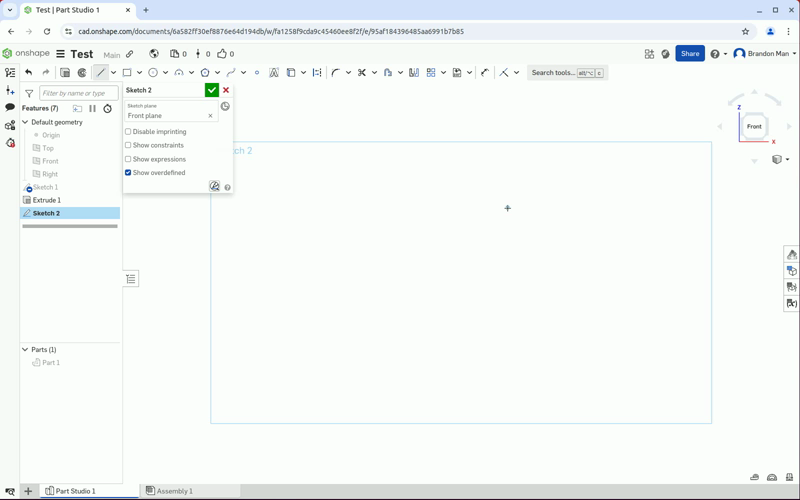
mouse_move(573, 236)
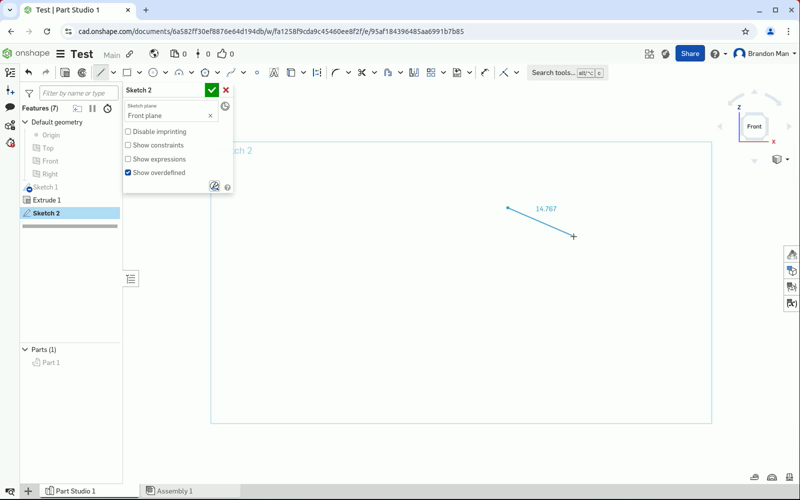
click(573, 236)
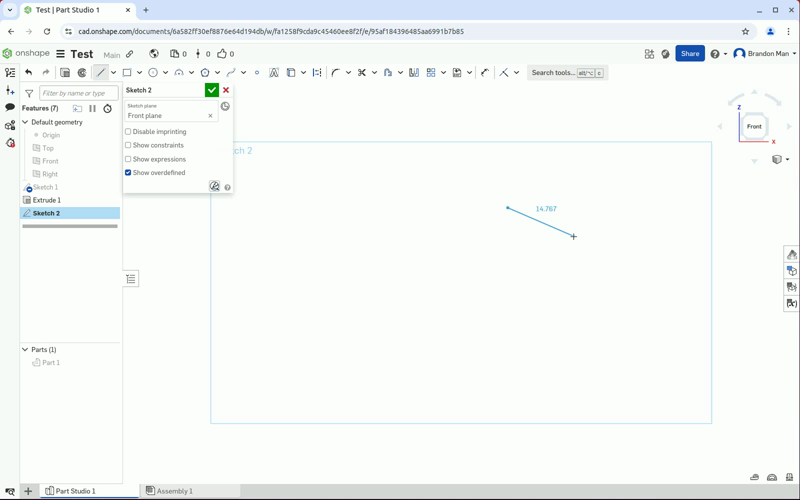
key_up(shift)
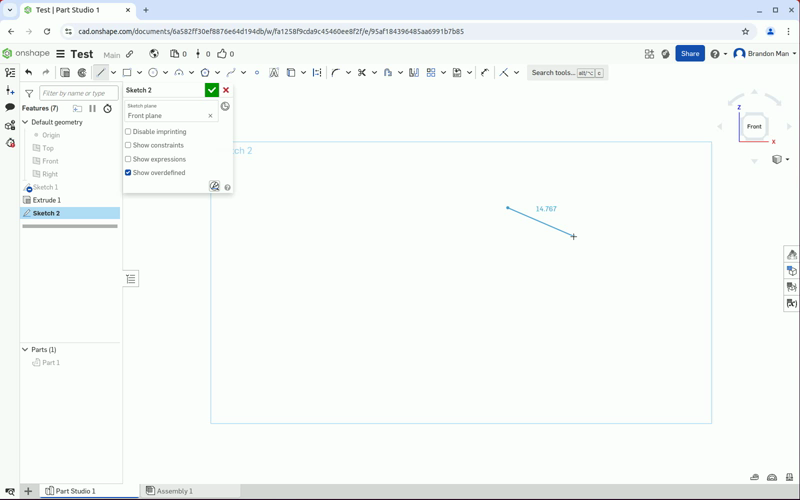
key_down(shift)
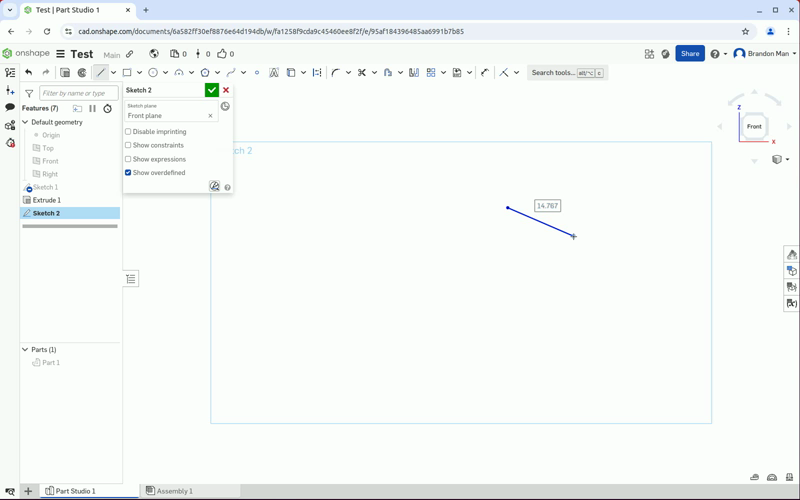
mouse_move(589, 236)
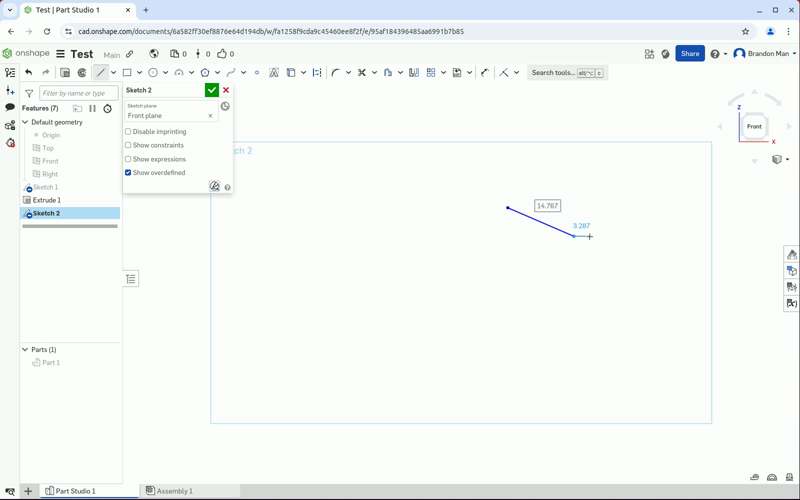
mouse_move(573, 207)
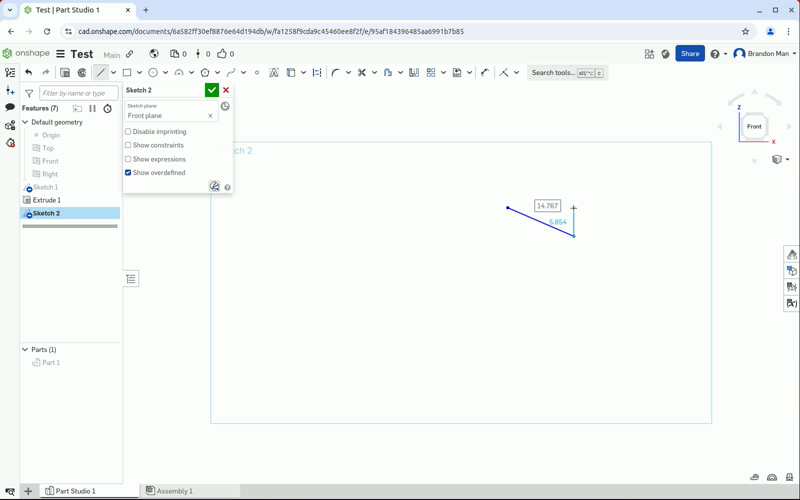
click(573, 207)
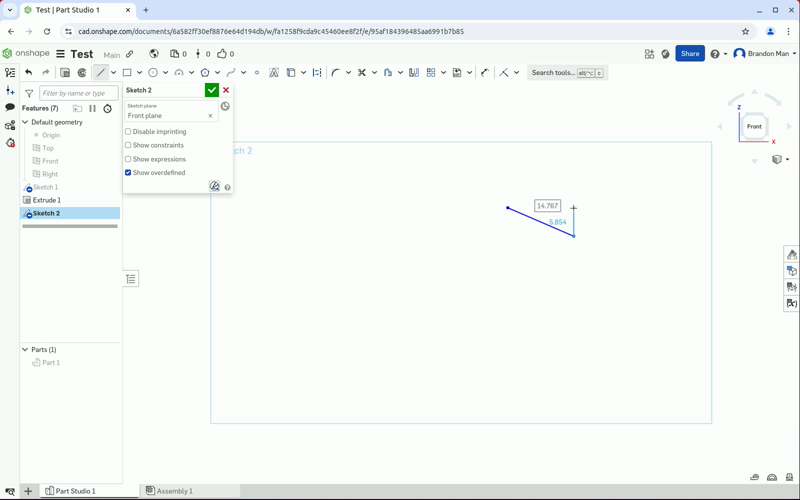
key_up(shift)
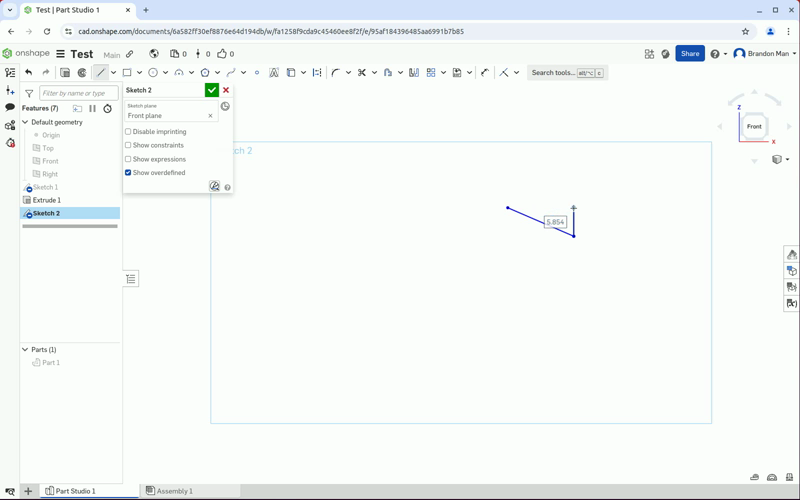
key_down(shift)
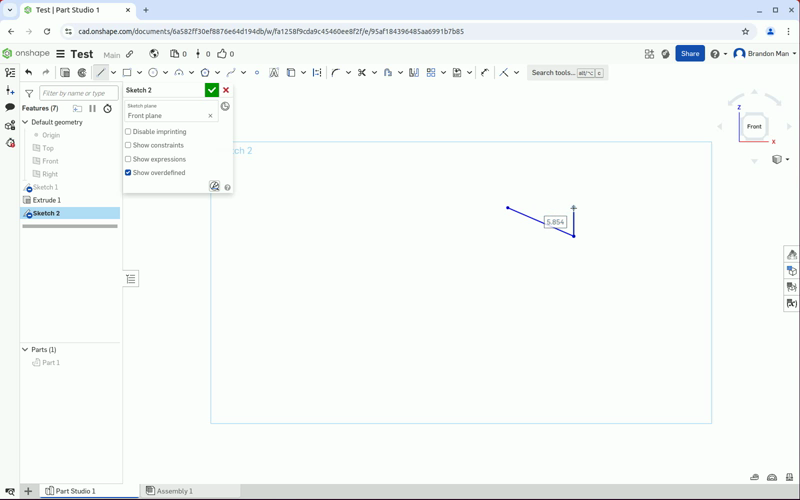
mouse_move(507, 207)
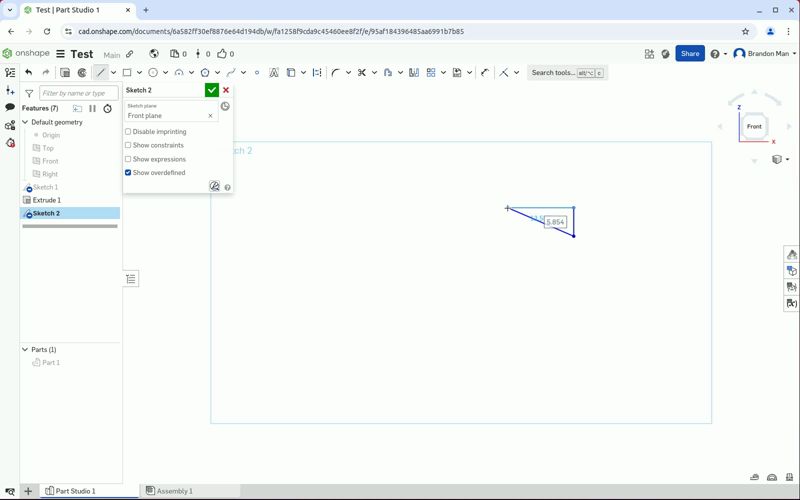
key_up(shift)
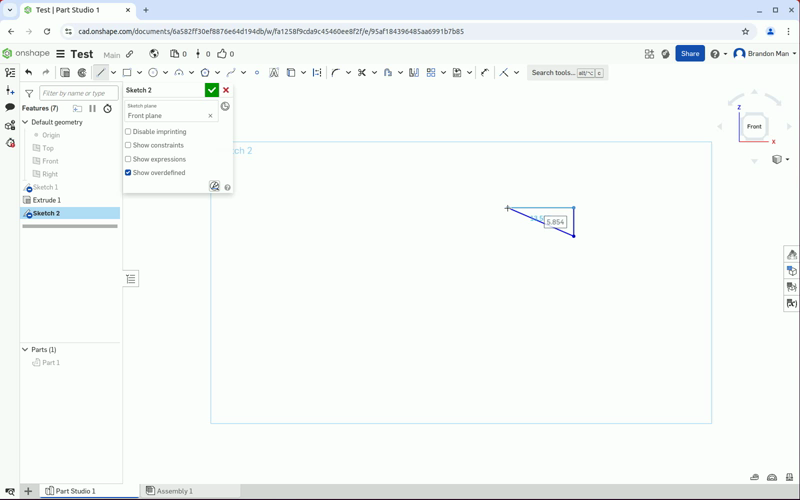
click(507, 207)
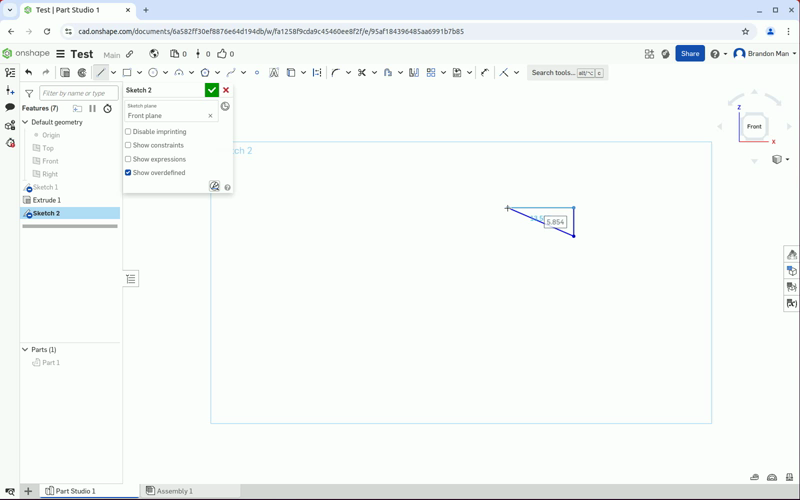
key(esc)
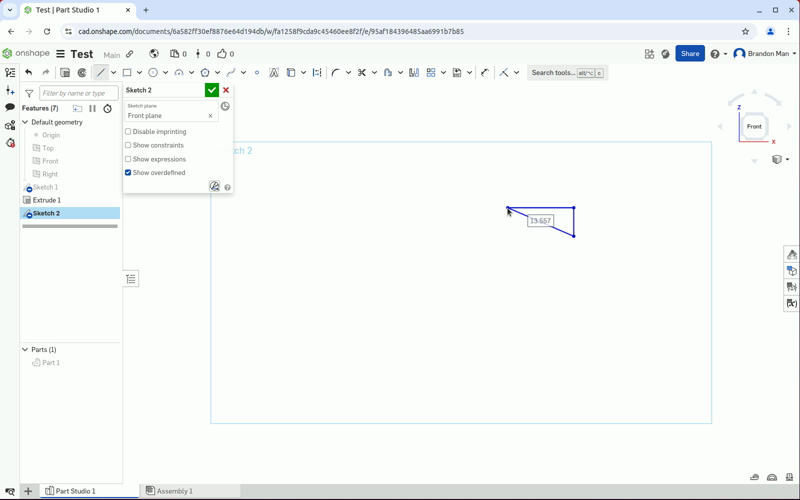
mouse_move(569, 212)
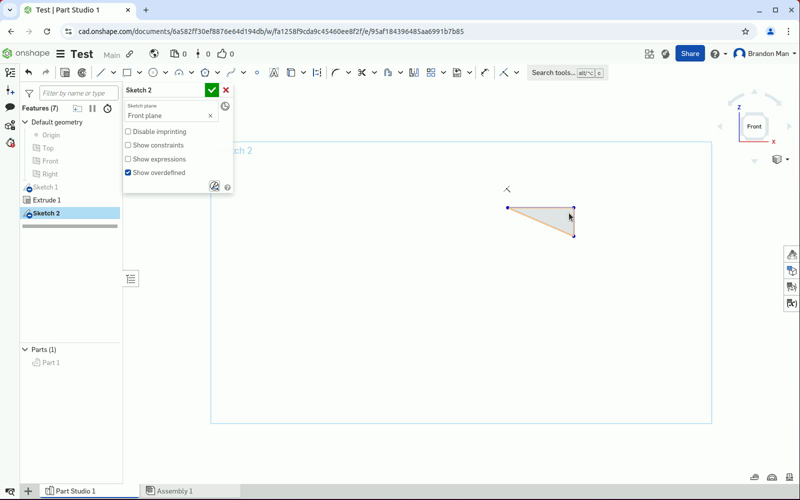
scroll(6)
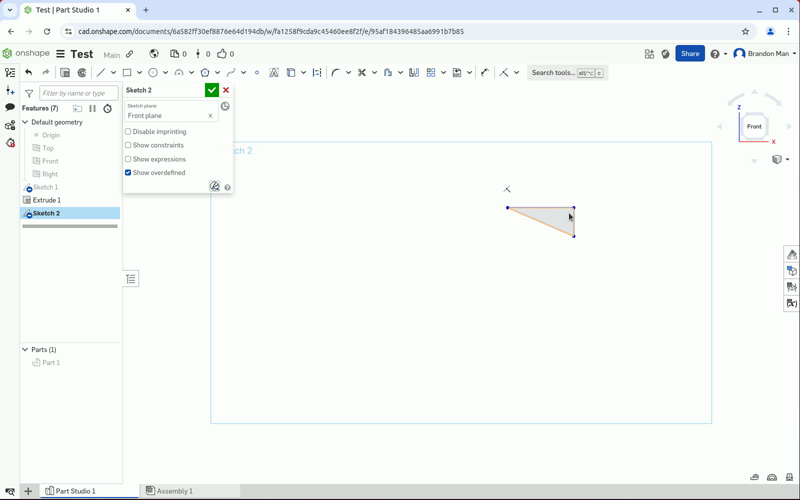
scroll(6)
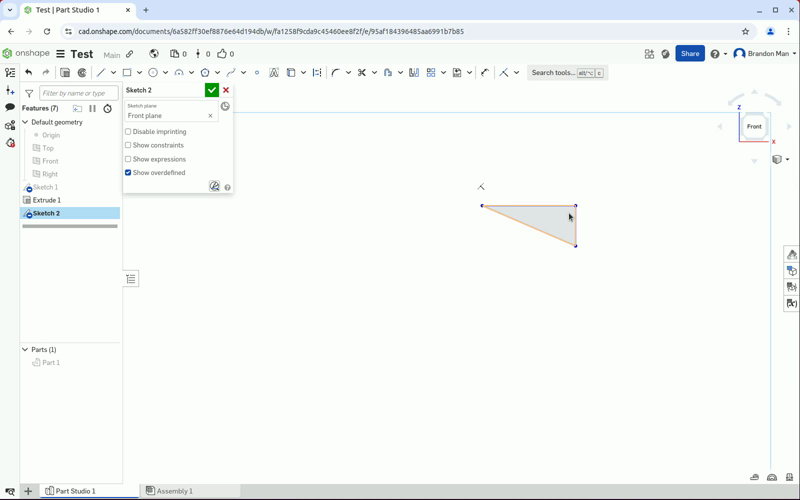
scroll(6)
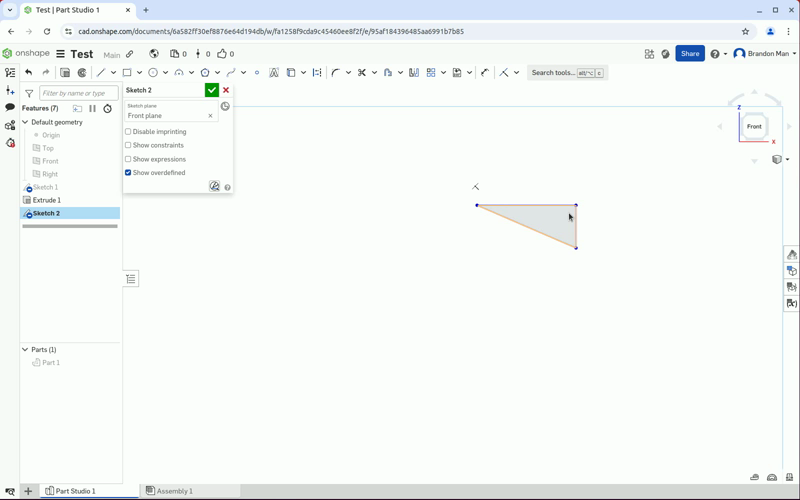
scroll(6)
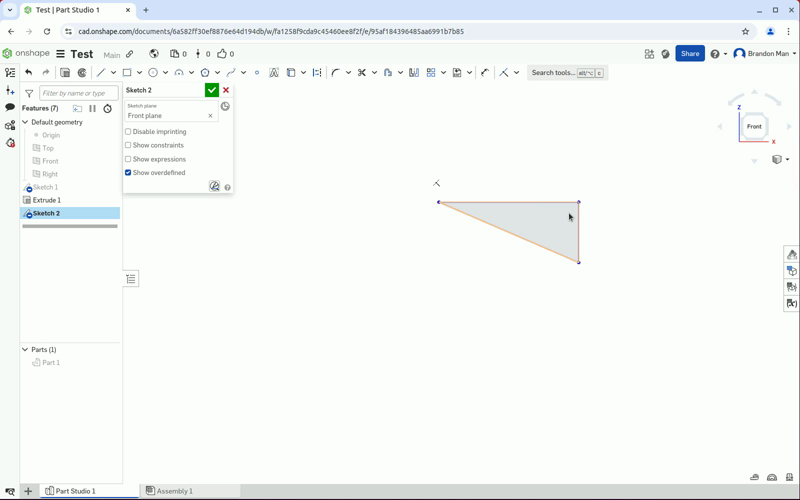
scroll(6)
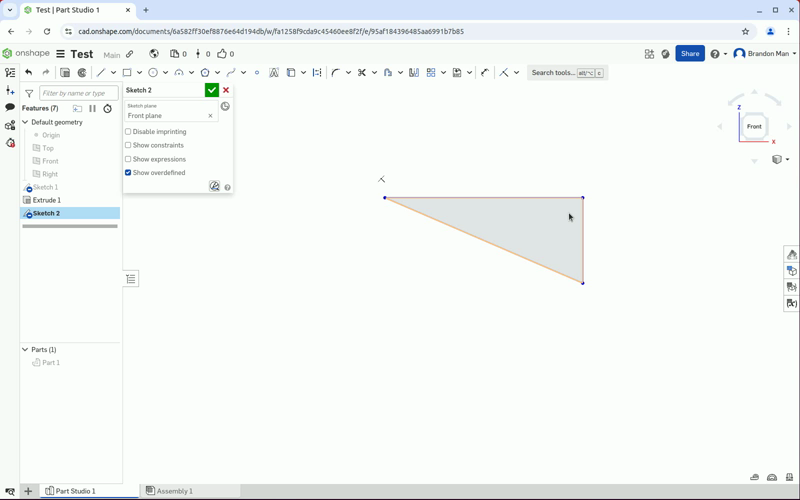
scroll(6)
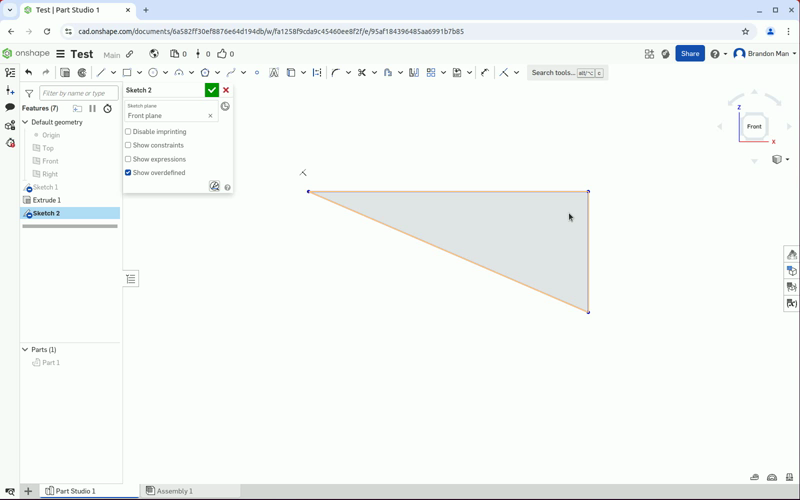
scroll(6)
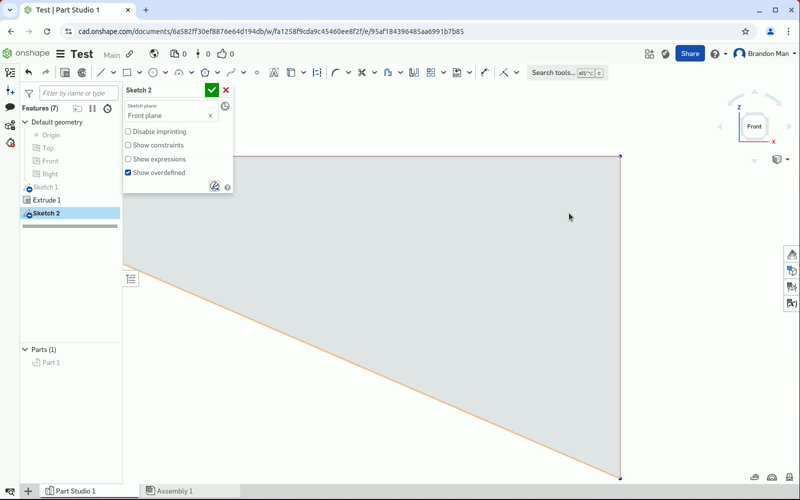
click(569, 212)
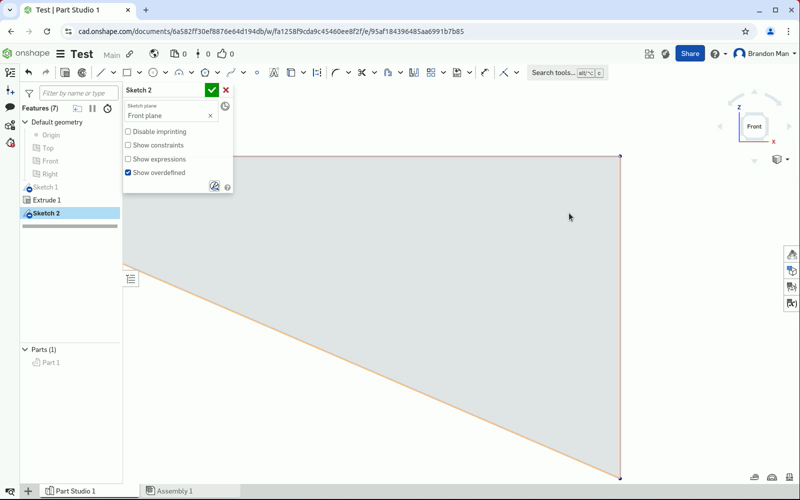
scroll(-6)
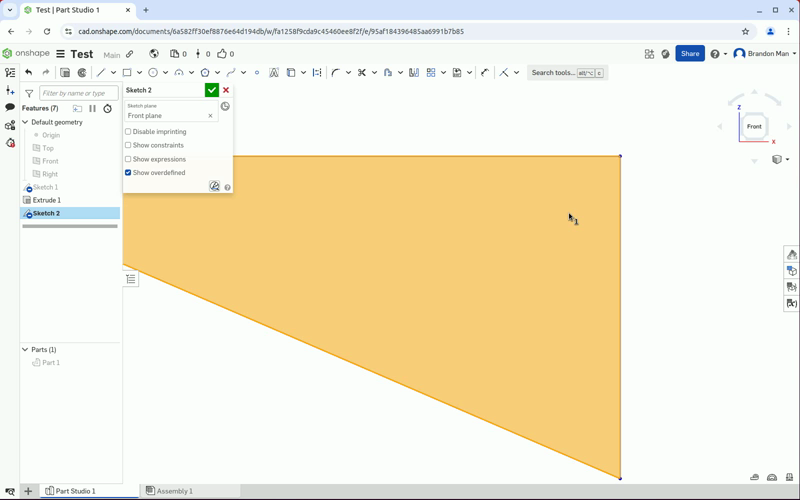
scroll(-6)
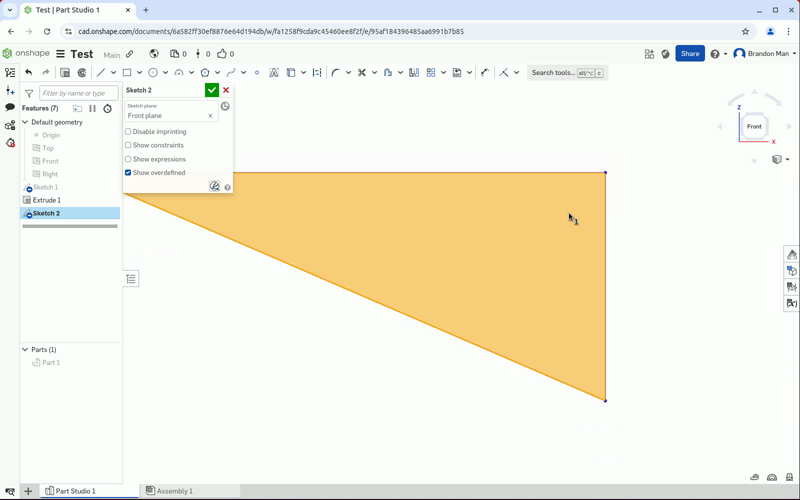
scroll(-6)
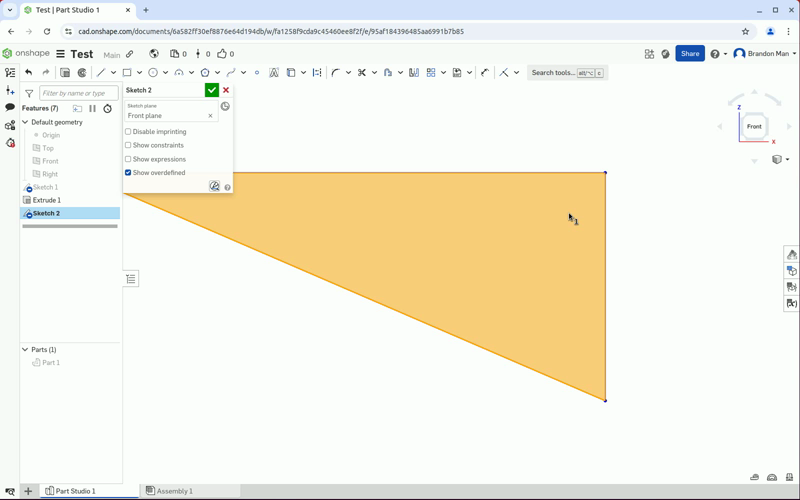
scroll(-6)
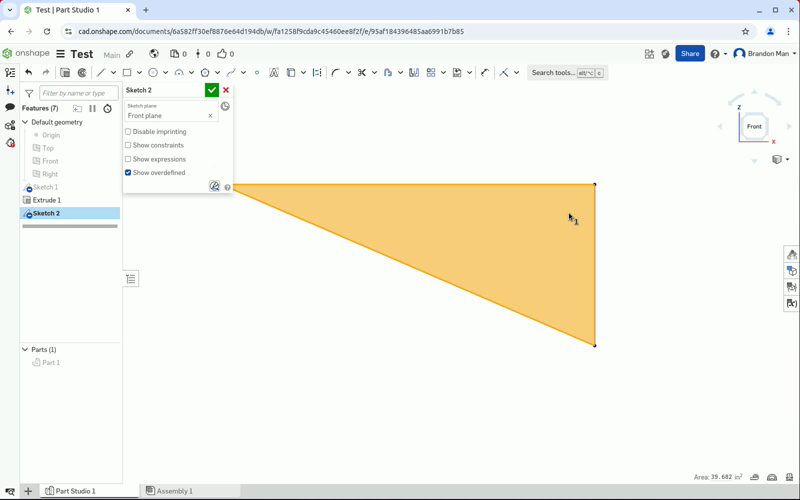
scroll(-6)
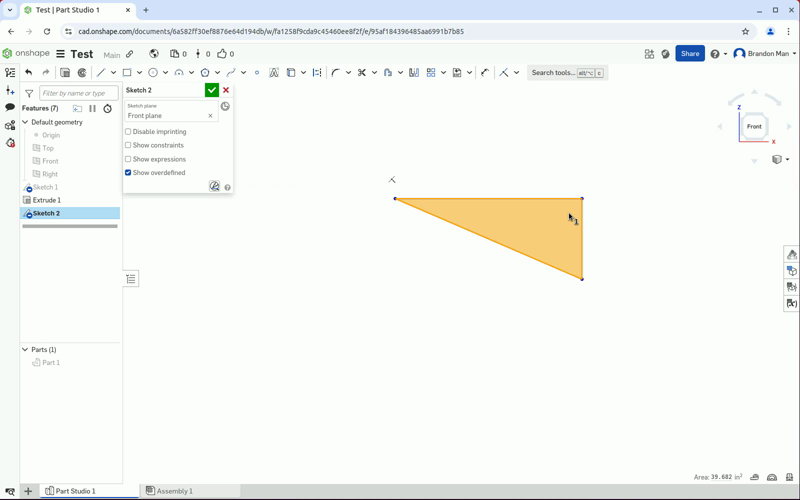
scroll(-6)
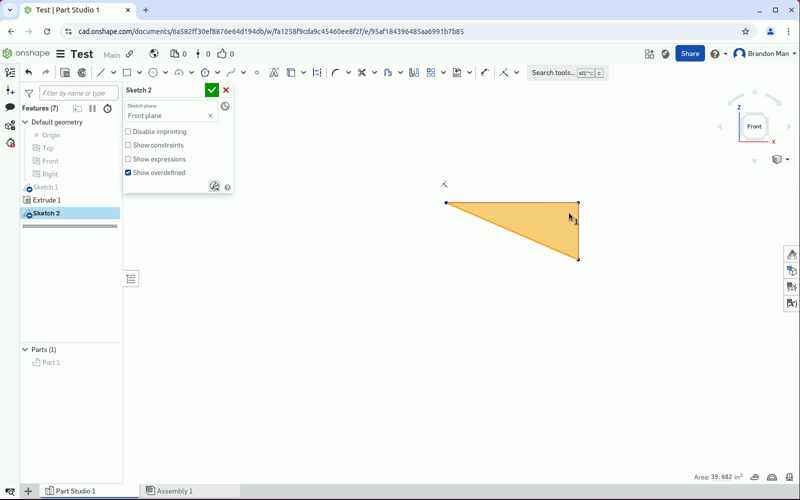
scroll(-6)
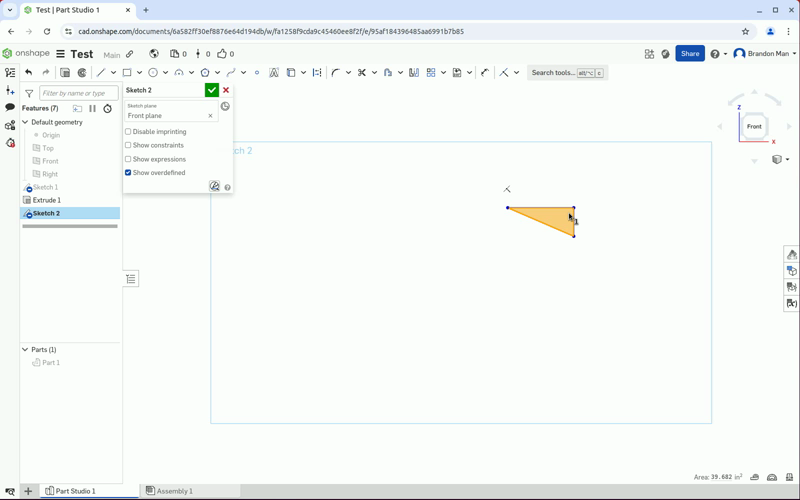
mouse_move(73, 352)
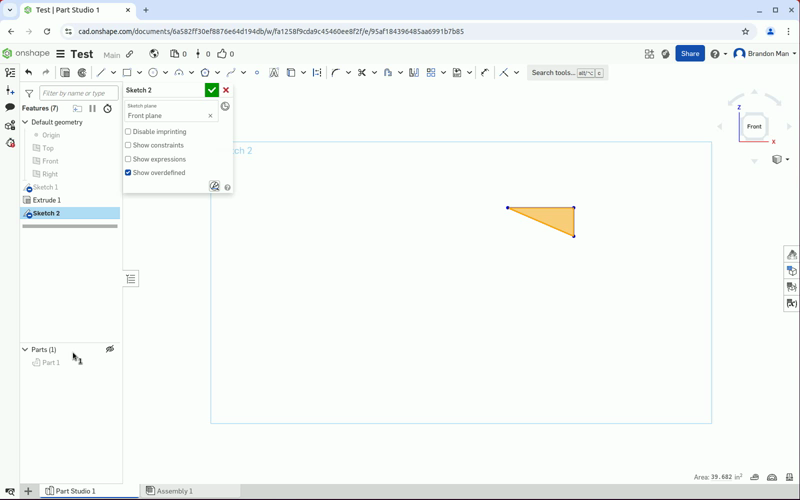
key(shift+y)
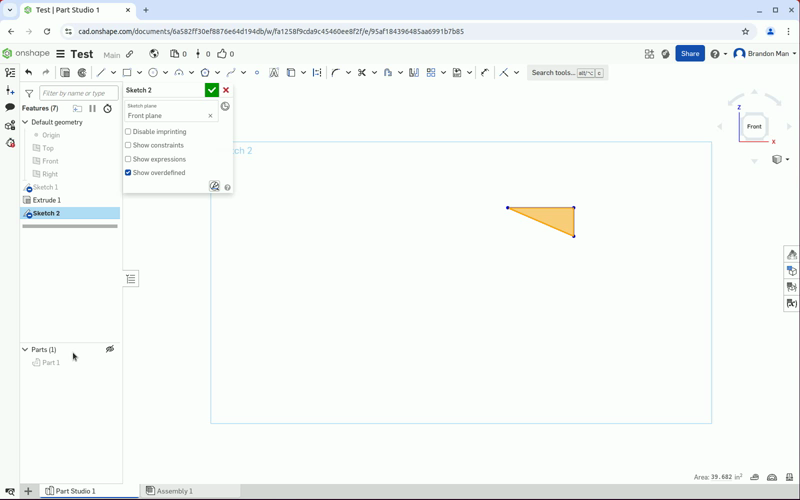
key(shift+e)
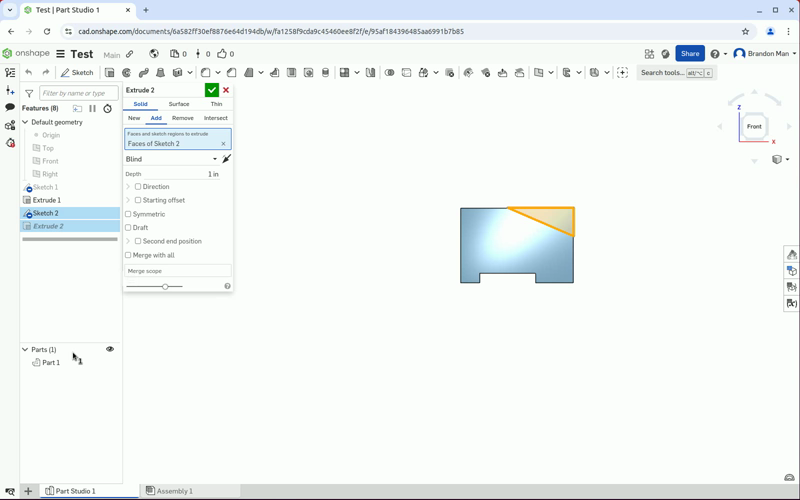
mouse_move(143, 106)
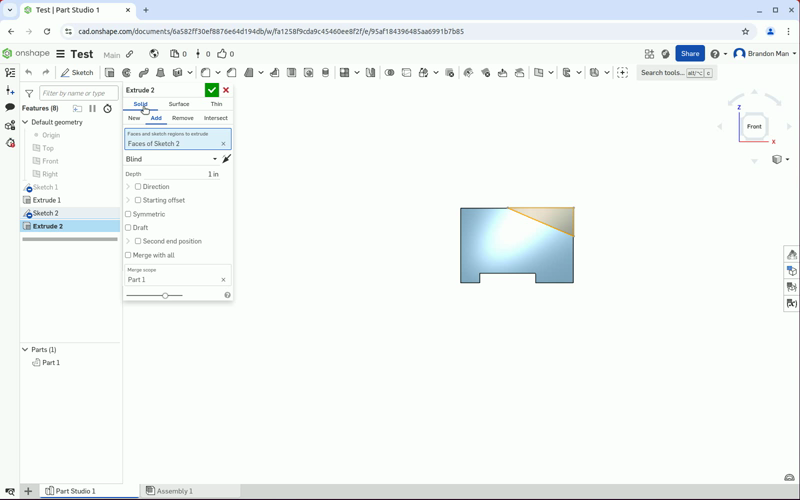
click(143, 106)
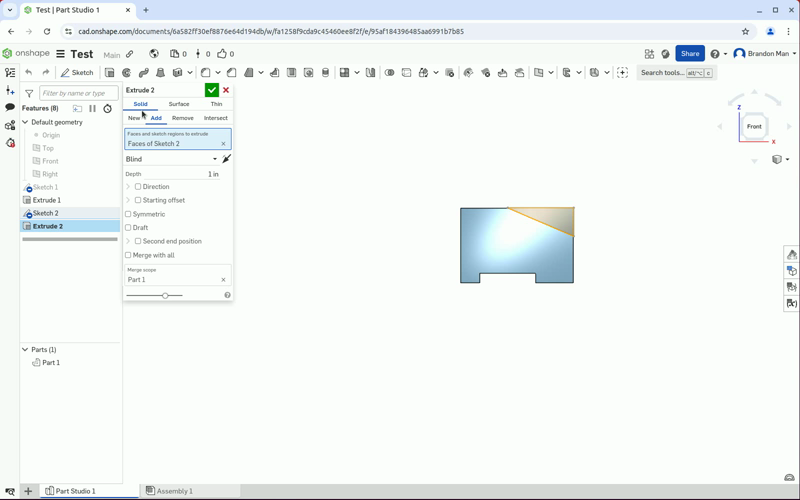
mouse_move(137, 120)
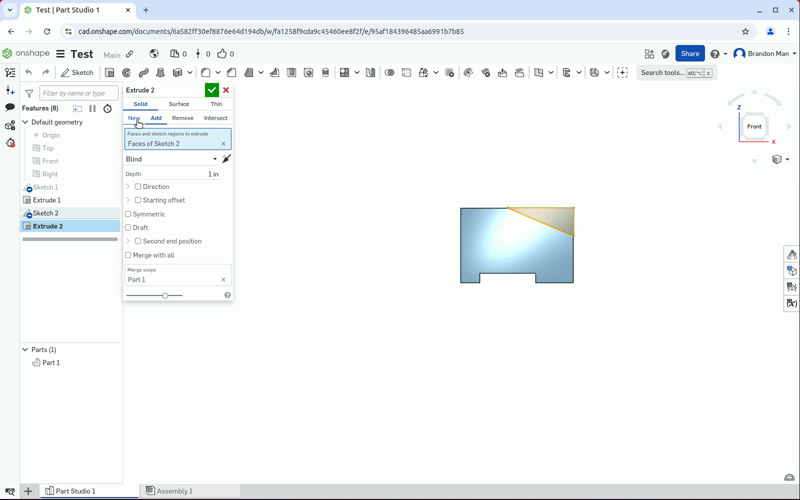
click(137, 120)
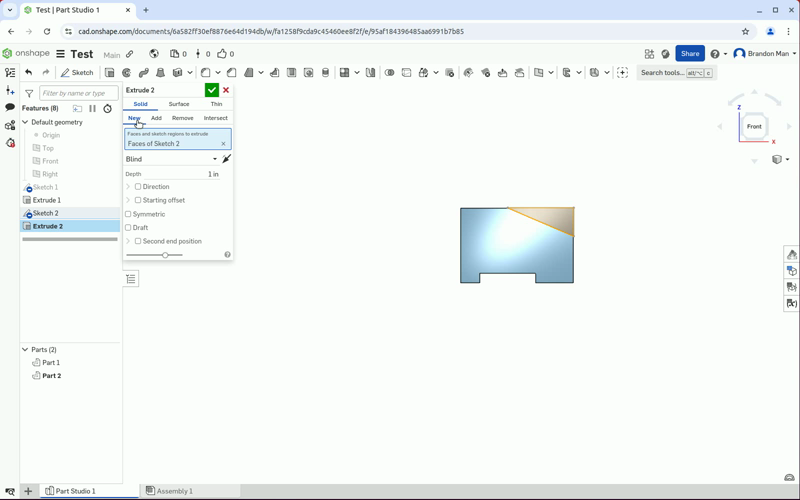
key(tab, 4)
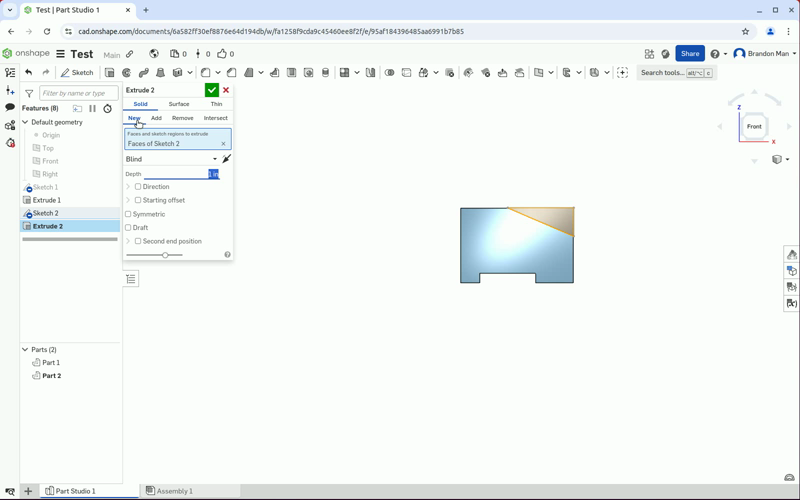
text(-11.554)
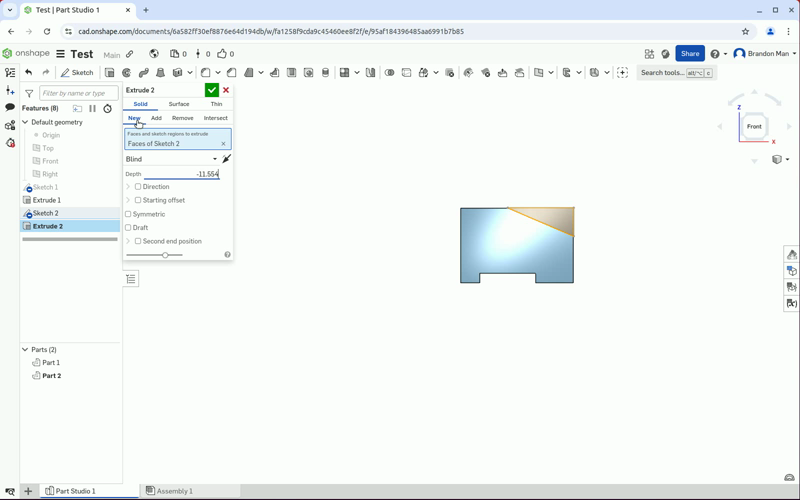
key(enter)
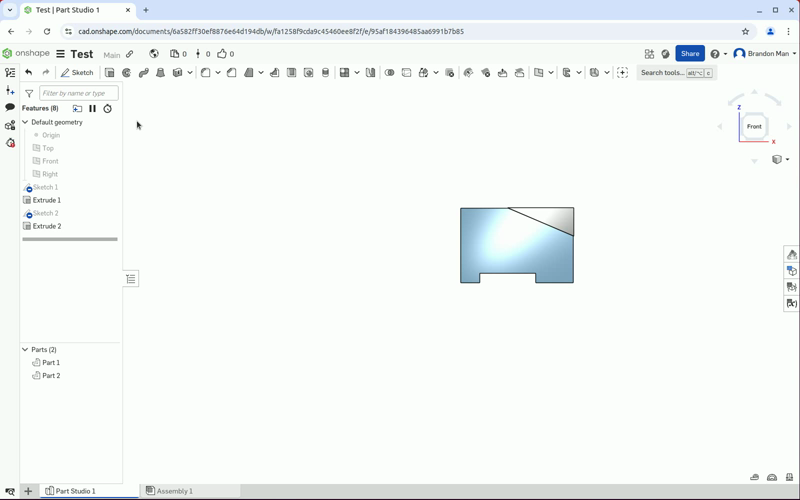
key(shift+h)
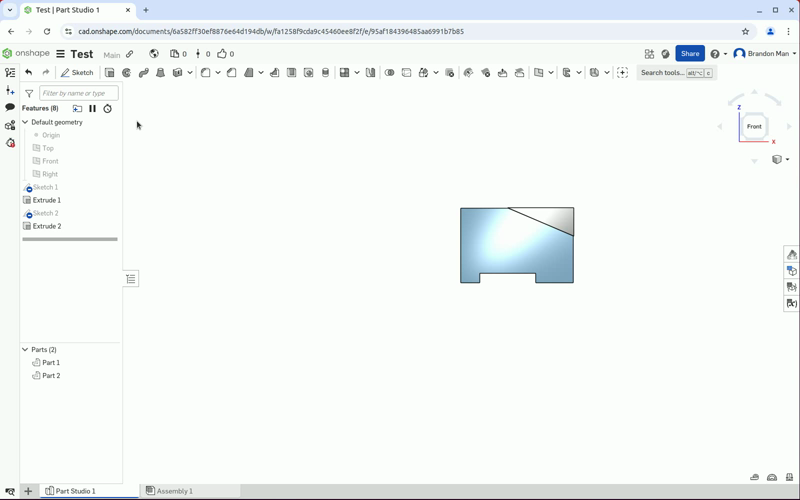
key(shift+h)
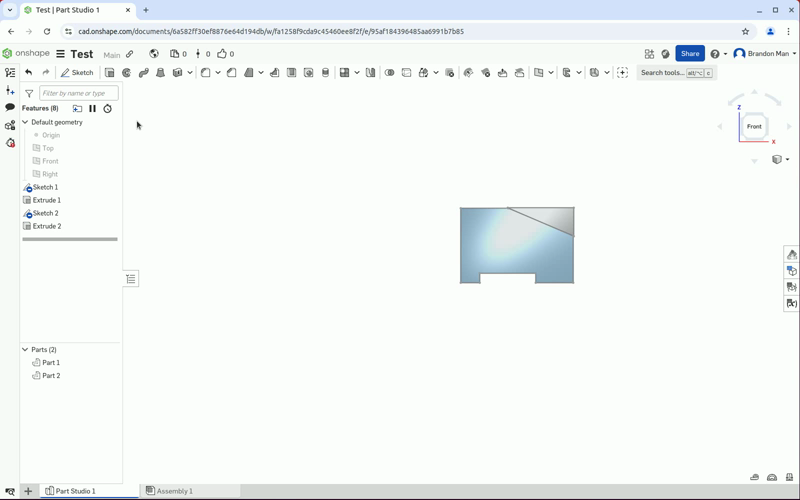
key(shift+7)
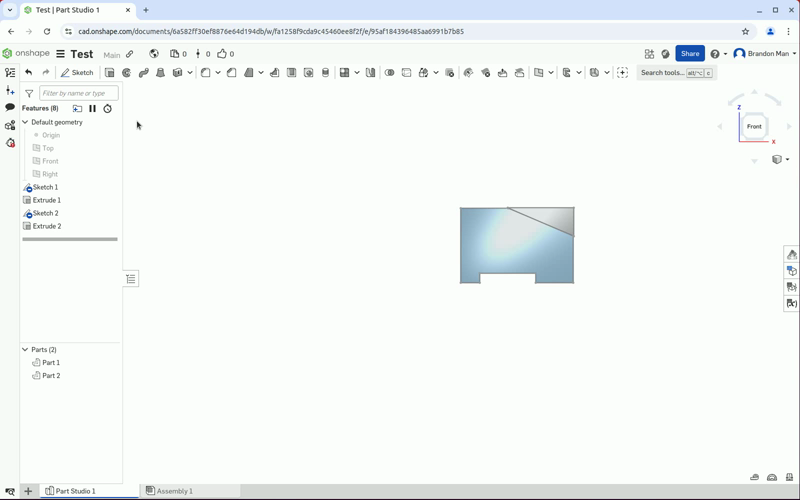
key(left, 2)
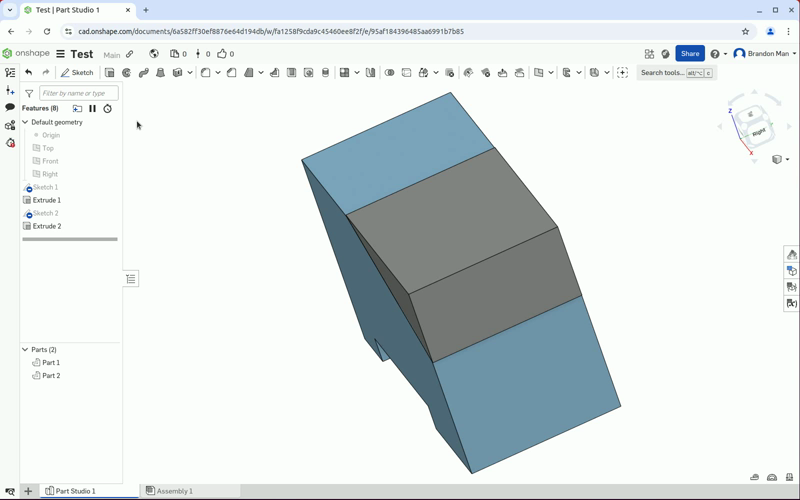
key(down, 2)
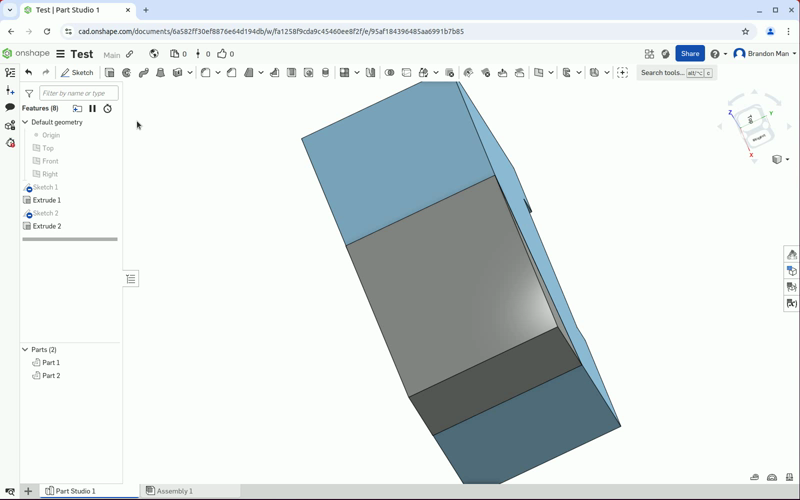
key(up, 2)
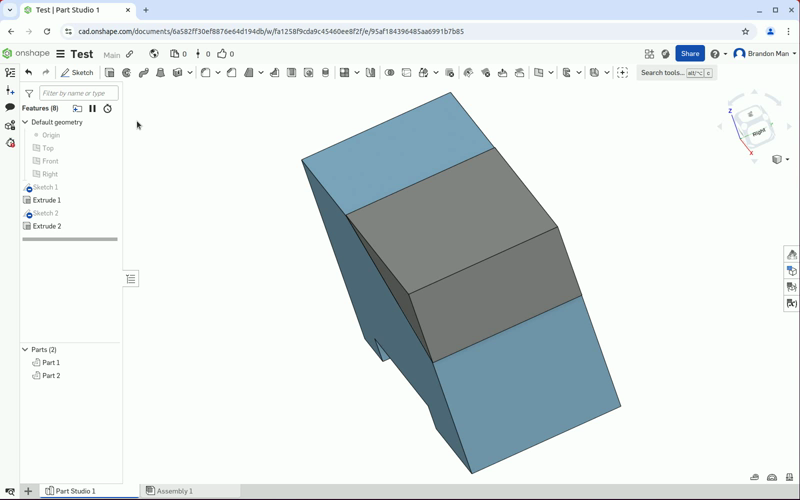
key(right, 2)
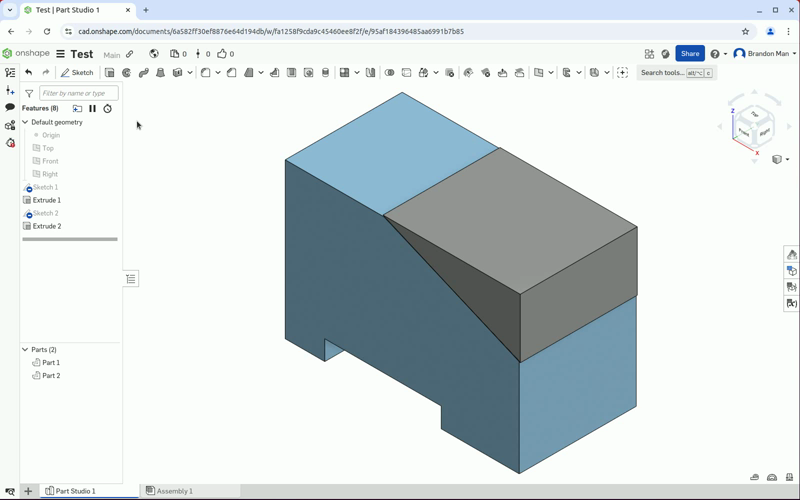
mouse_move(73, 189)
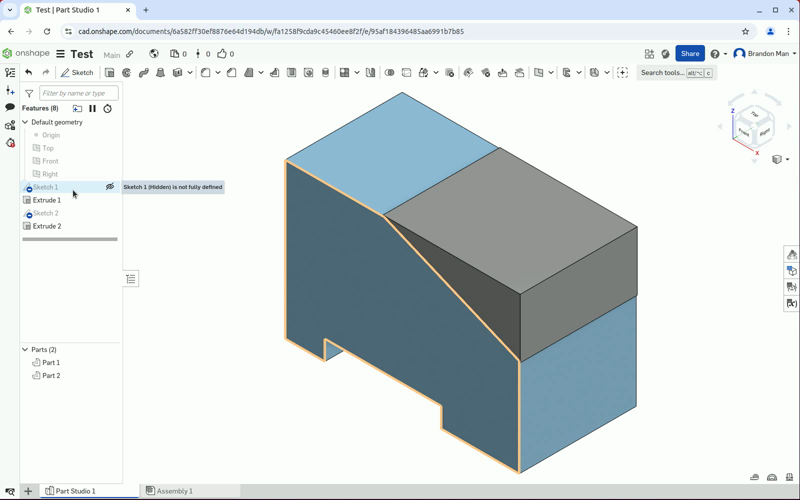
click(73, 189)